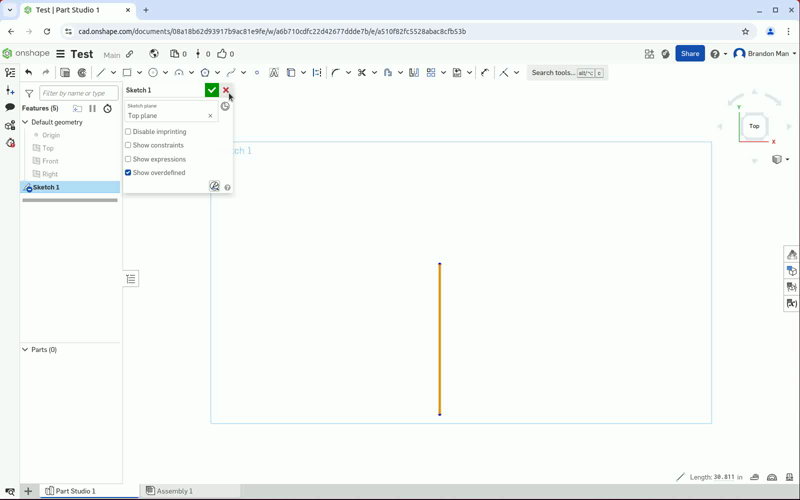
key(shift+h)
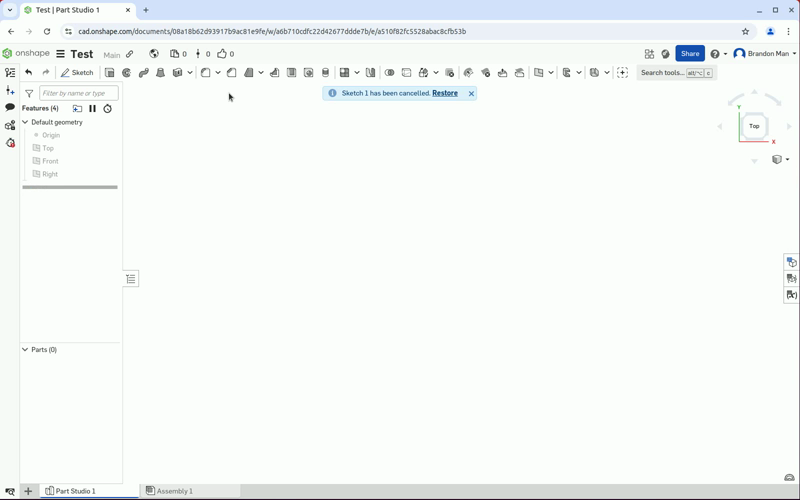
mouse_move(73, 352)
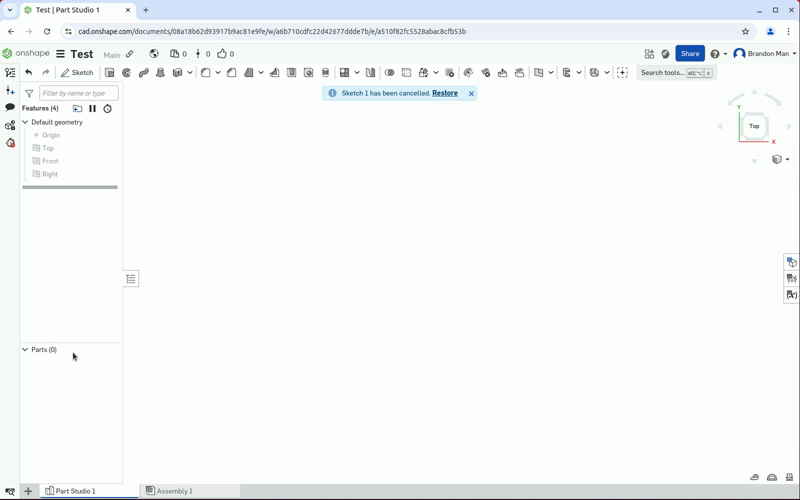
key(y)
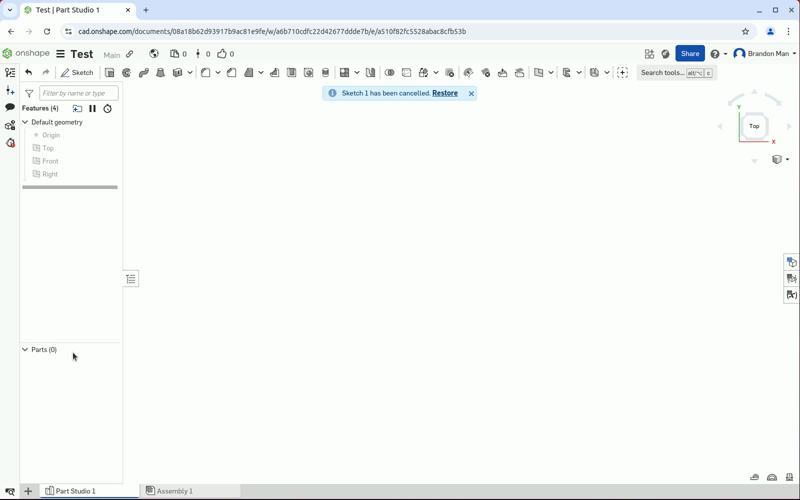
key(shift+p)
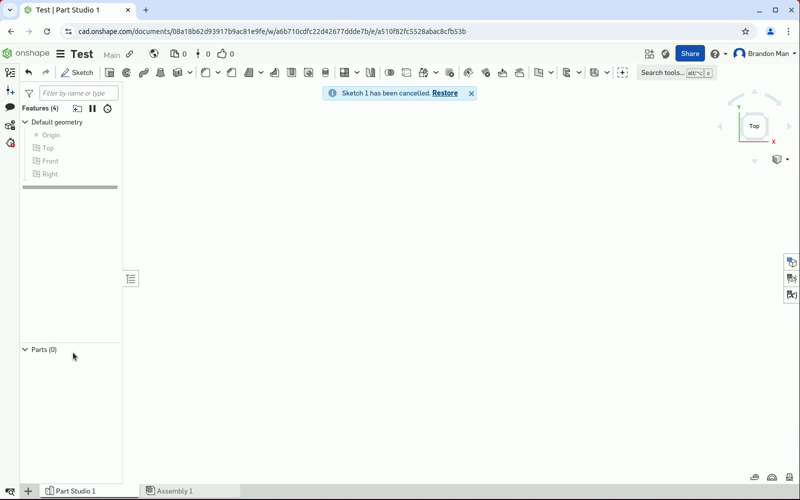
key(space)
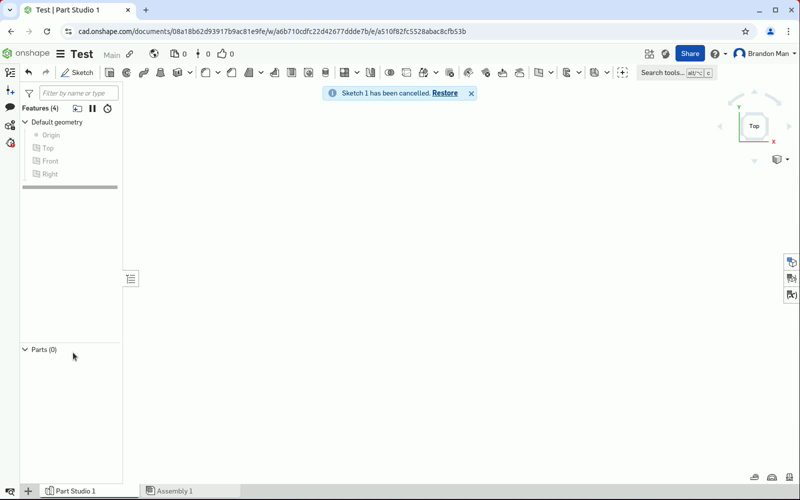
key_down(shift)
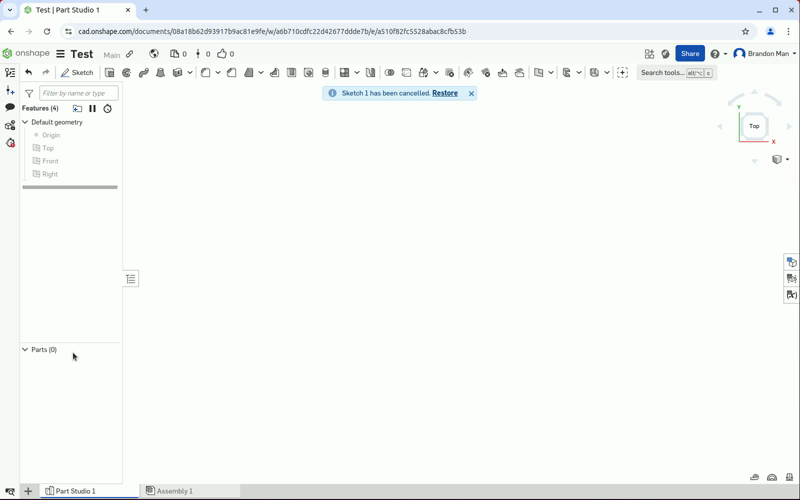
key(up)
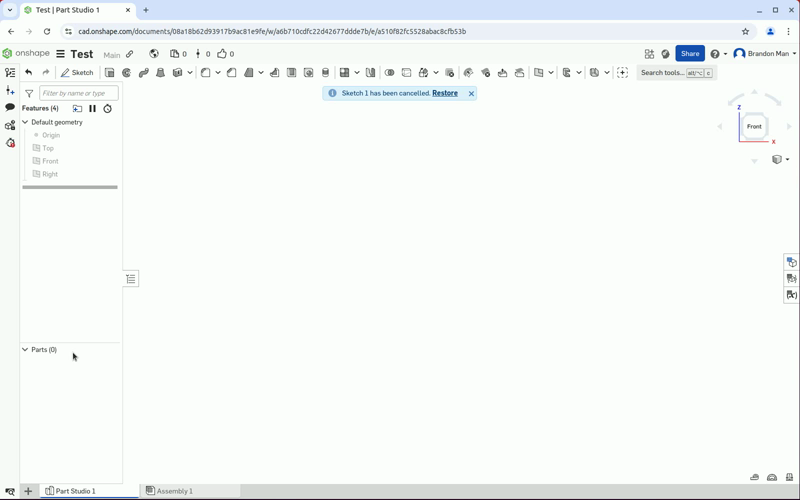
key_up(shift)
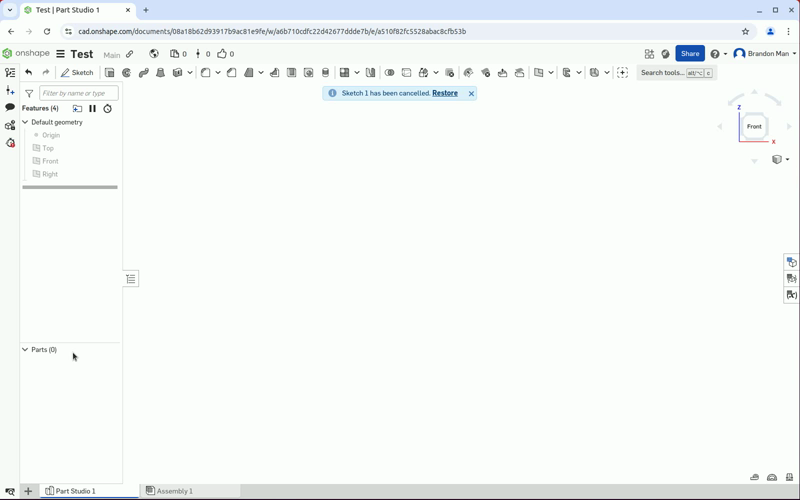
mouse_move(73, 352)
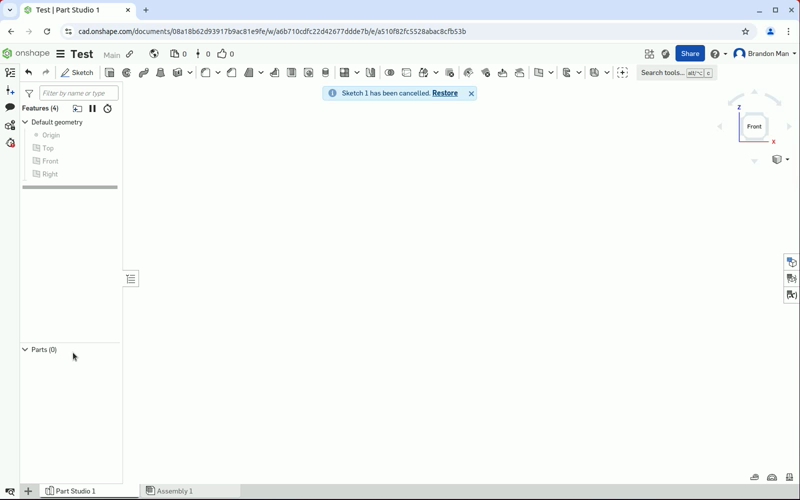
key(shift+y)
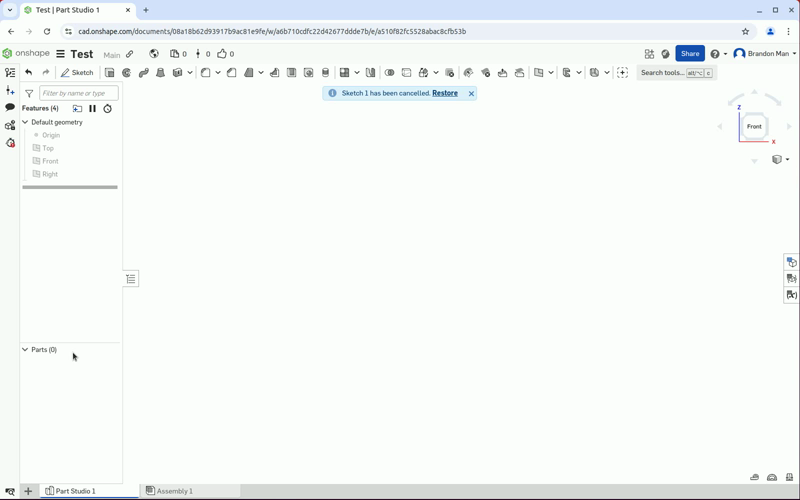
key(shift+s)
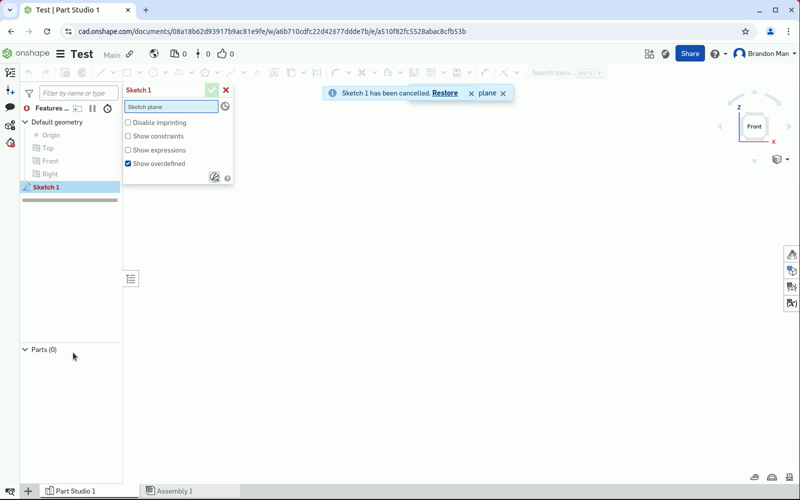
mouse_move(73, 163)
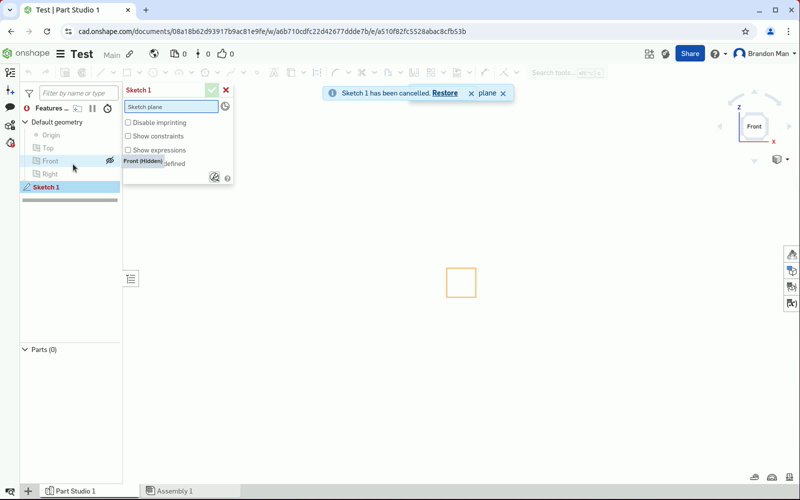
click(73, 163)
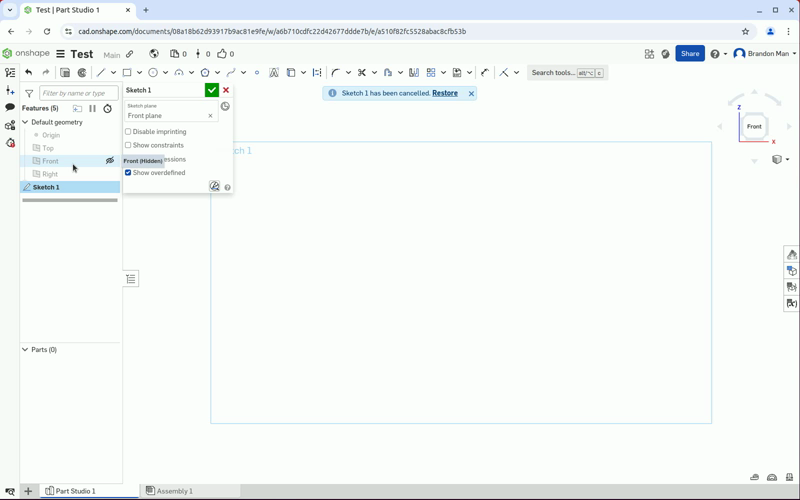
mouse_move(73, 352)
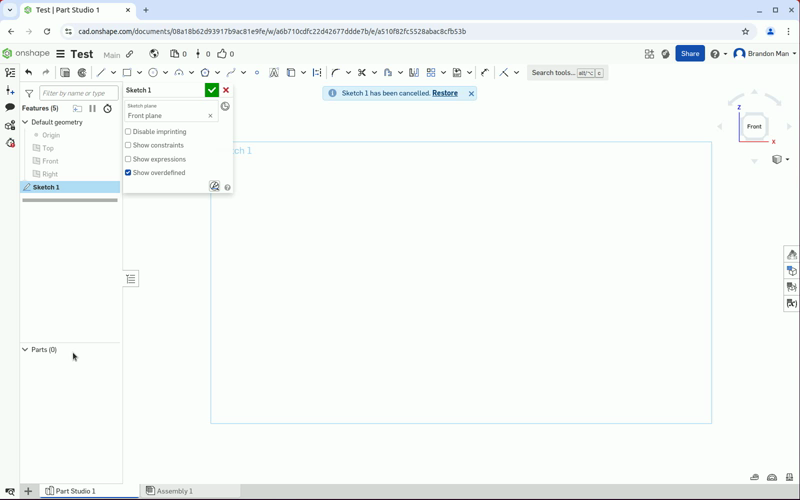
key(y)
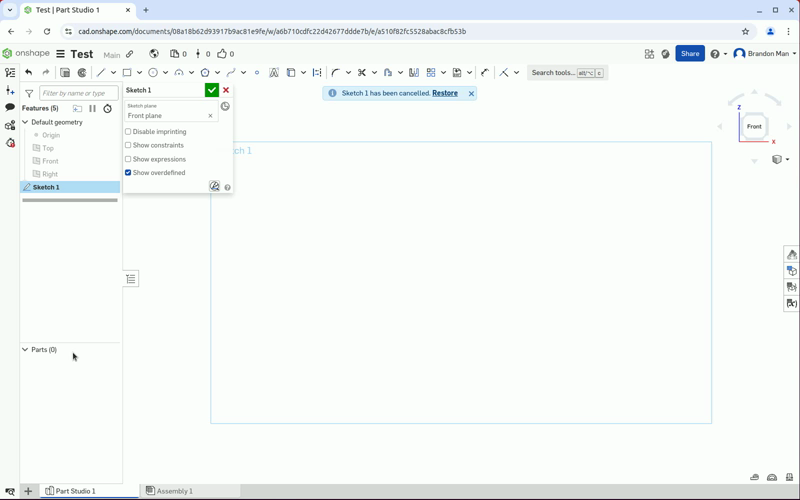
key(l)
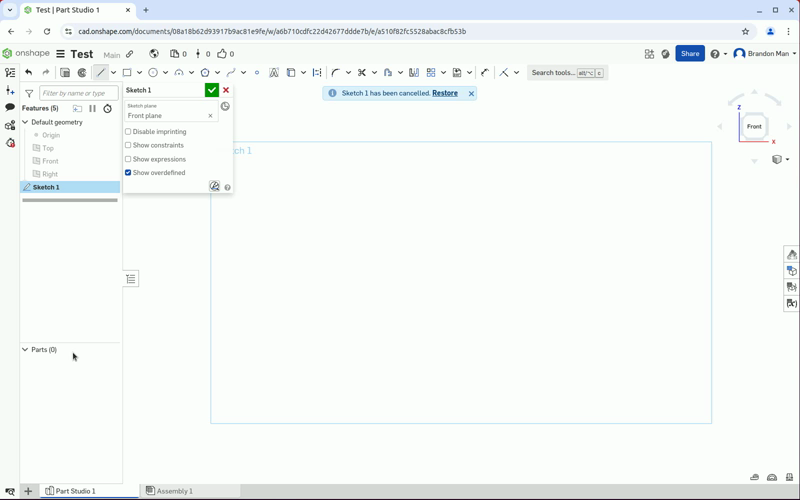
key_down(shift)
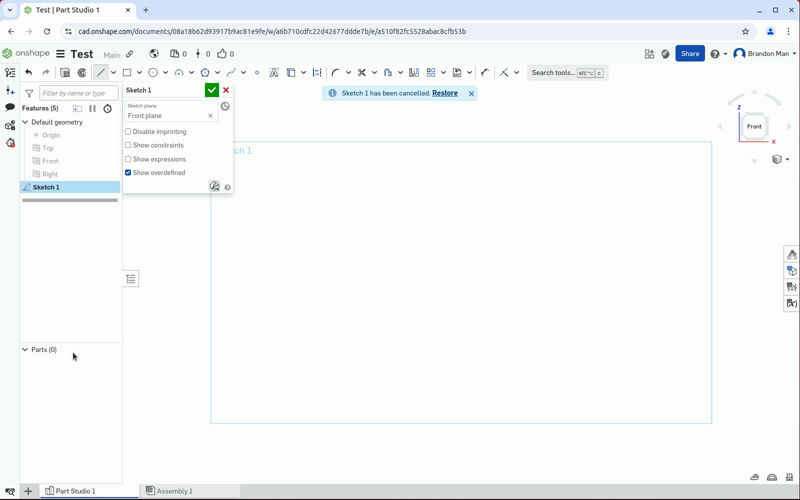
mouse_move(460, 282)
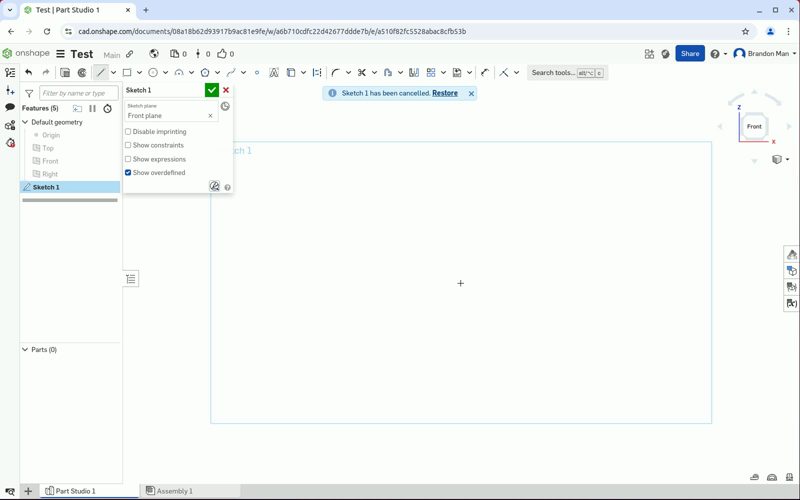
click(460, 282)
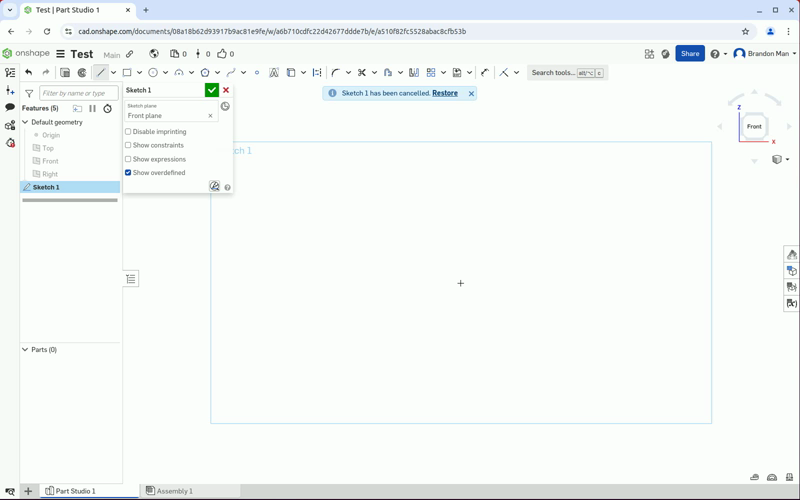
key_up(shift)
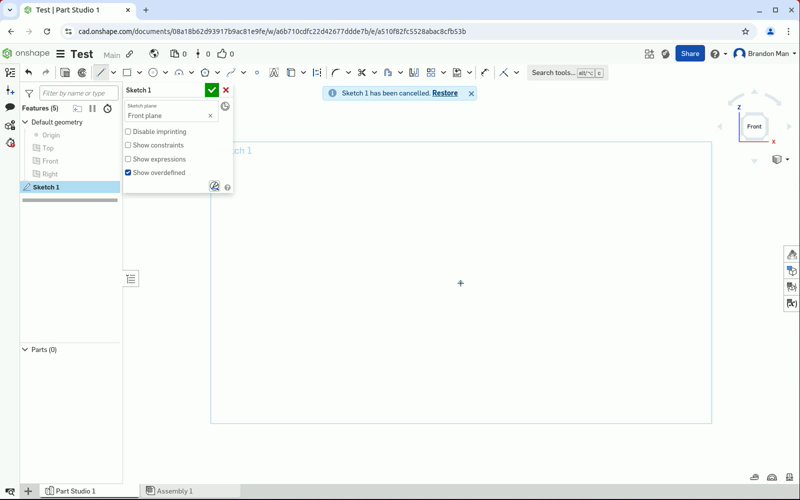
key_down(shift)
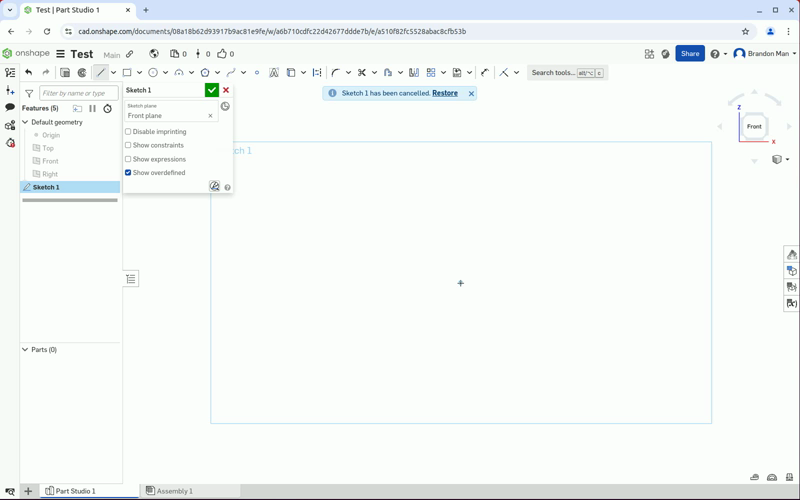
mouse_move(569, 282)
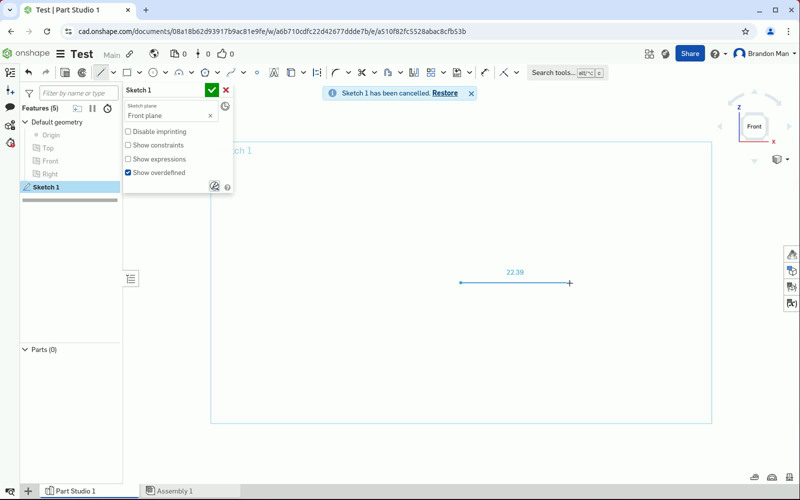
click(569, 282)
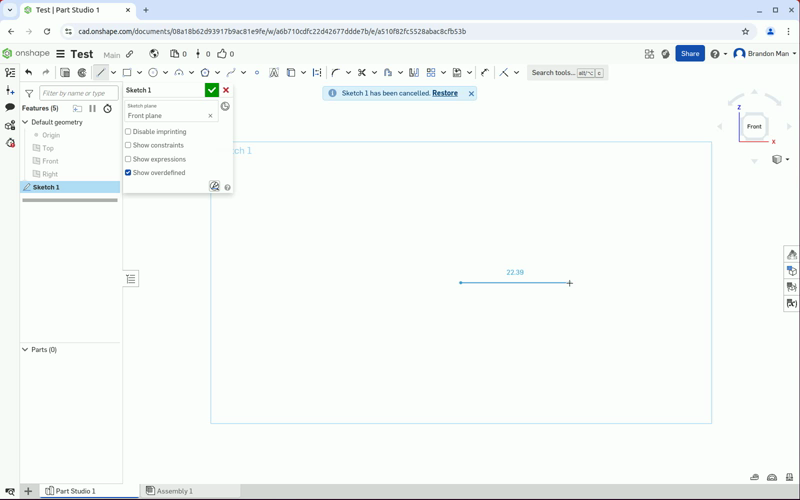
key_up(shift)
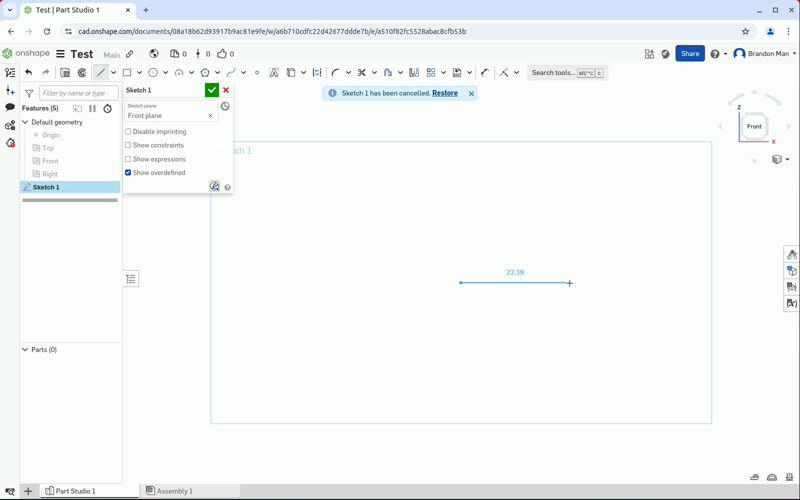
key_down(shift)
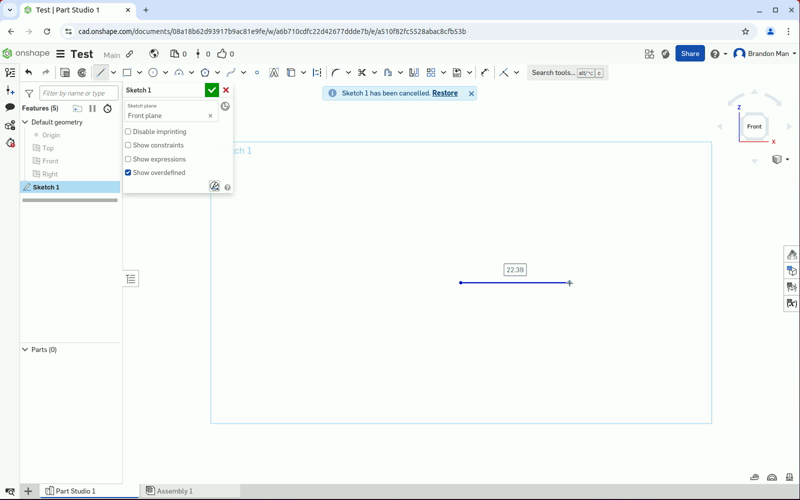
mouse_move(589, 282)
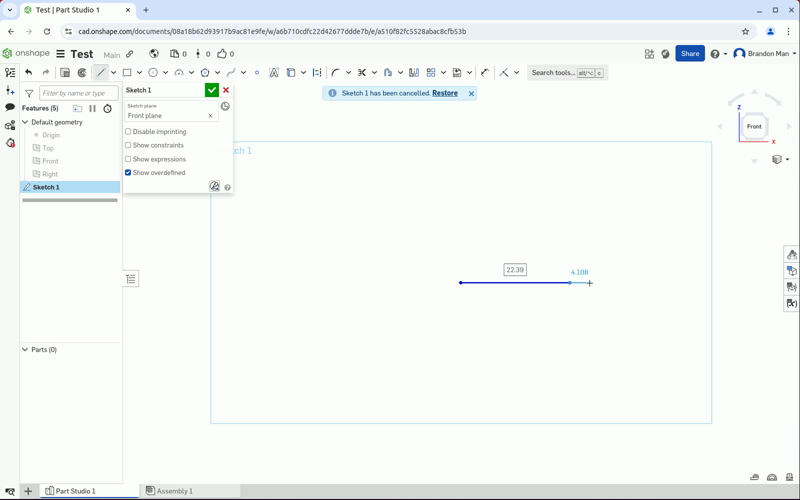
mouse_move(569, 249)
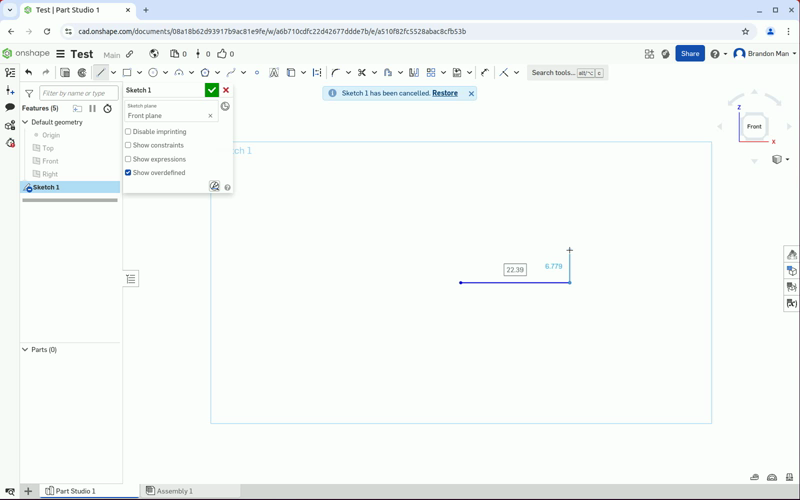
click(569, 249)
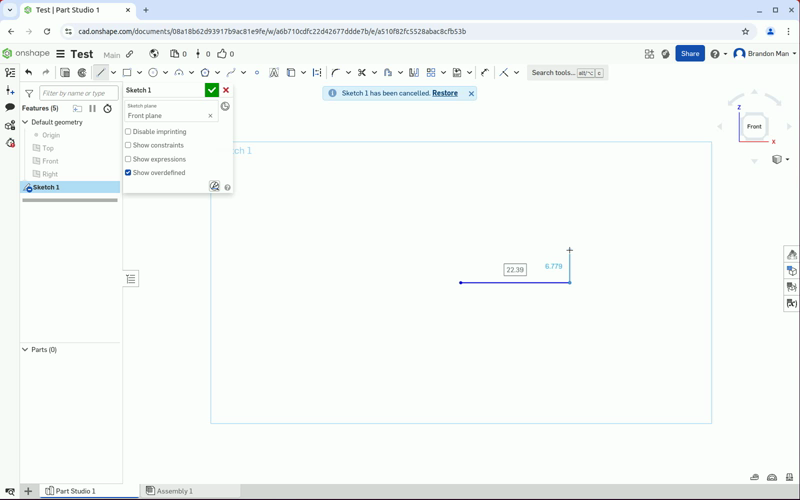
key_up(shift)
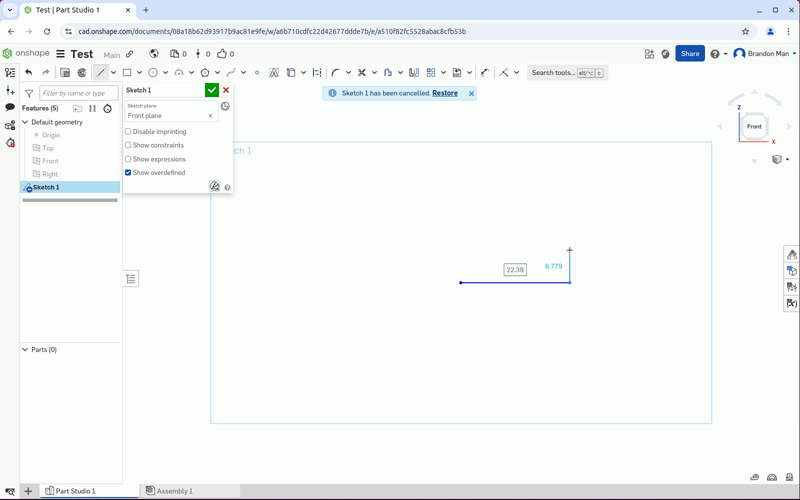
key_down(shift)
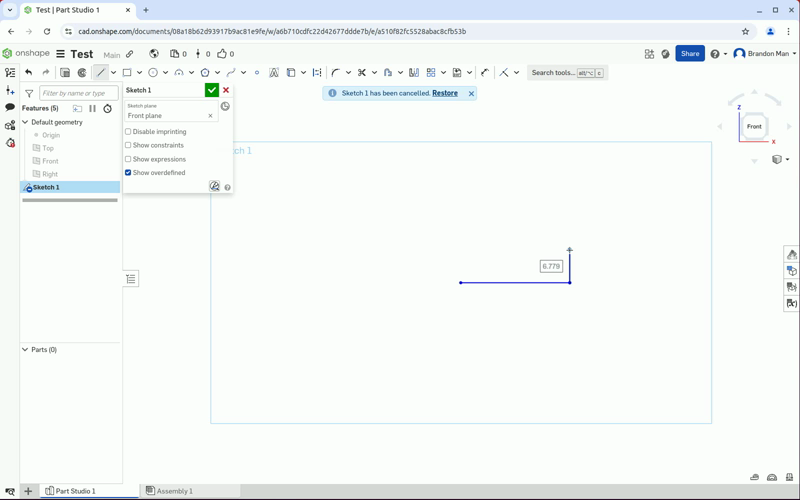
mouse_move(460, 249)
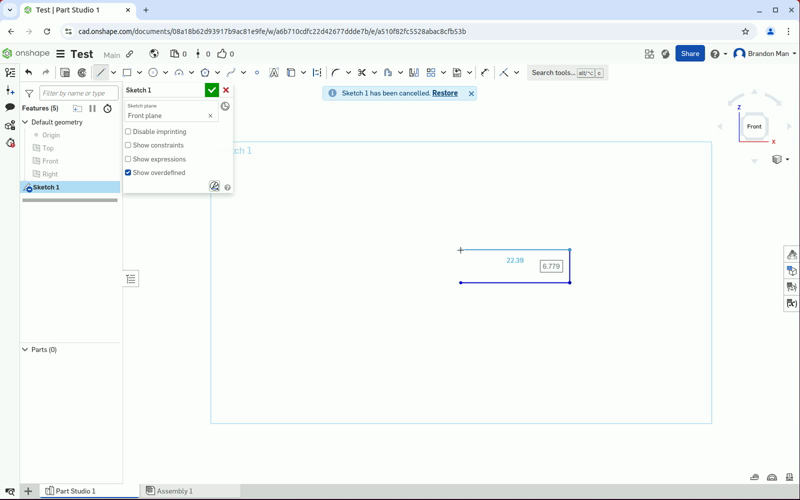
click(460, 249)
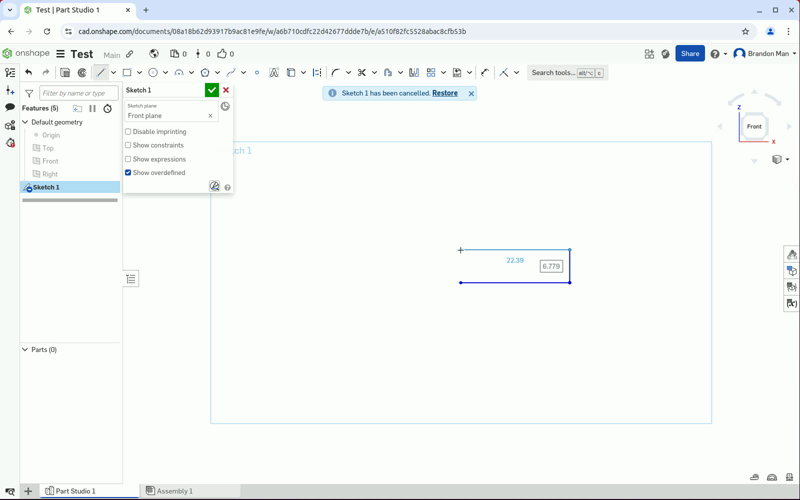
key_up(shift)
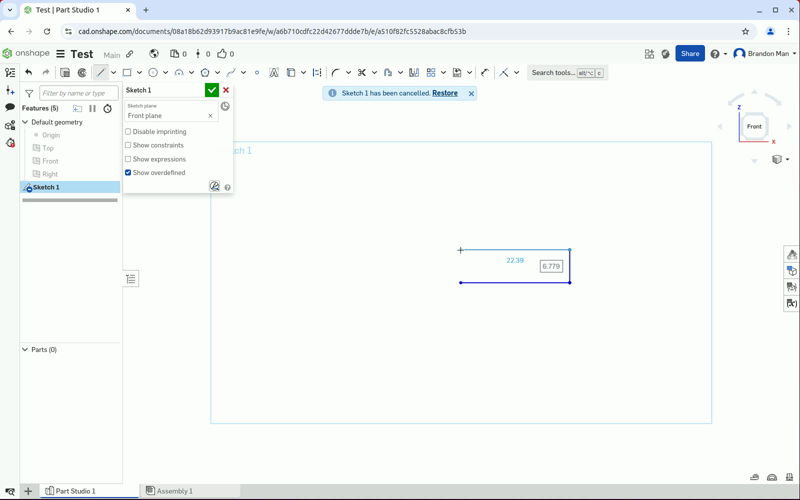
mouse_move(490, 249)
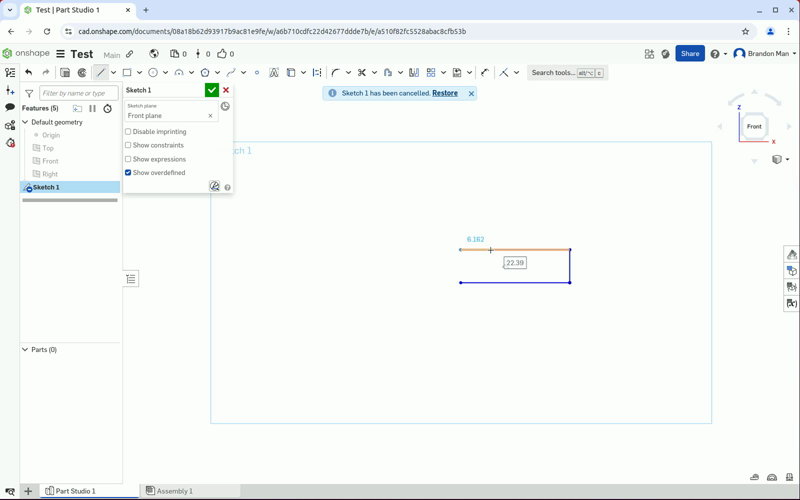
key_down(shift)
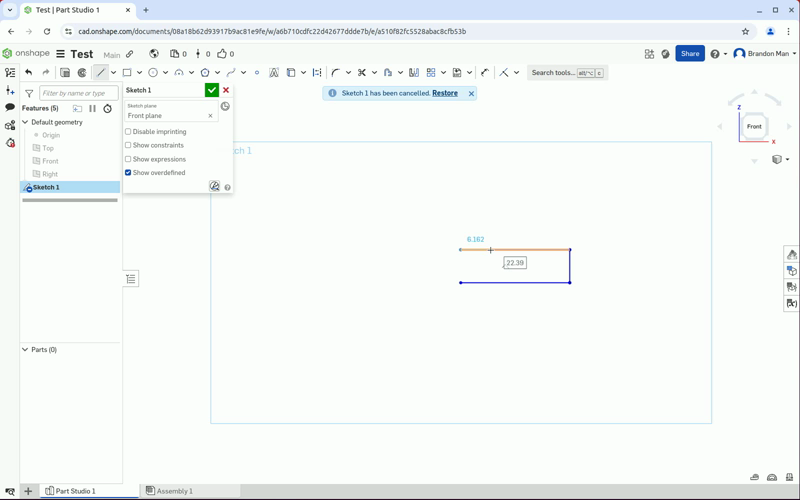
mouse_move(460, 282)
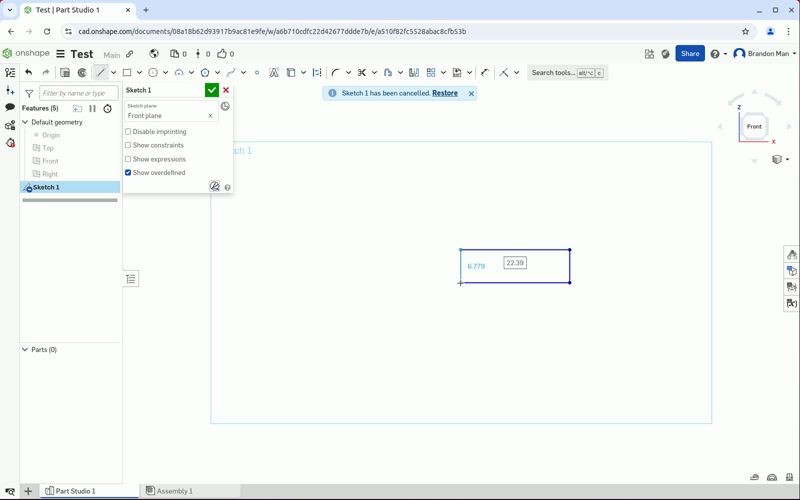
key_up(shift)
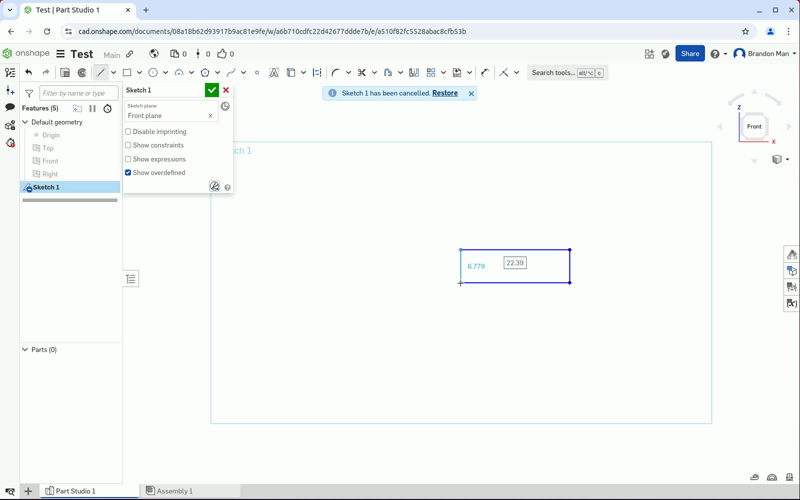
click(460, 282)
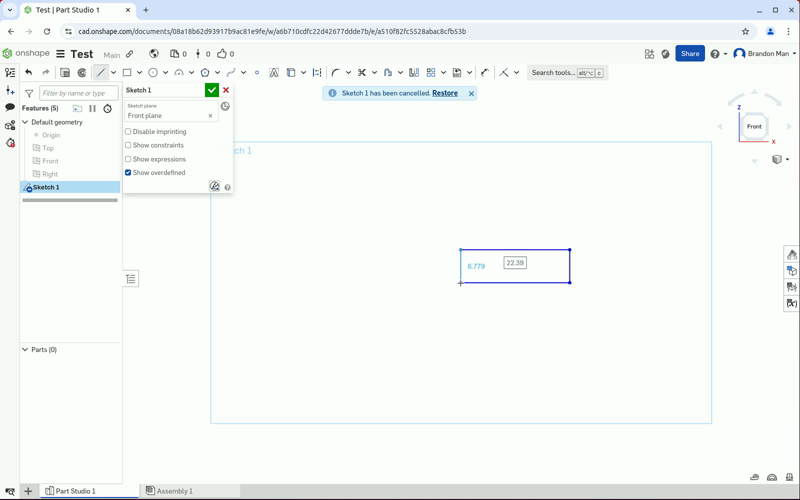
key(esc)
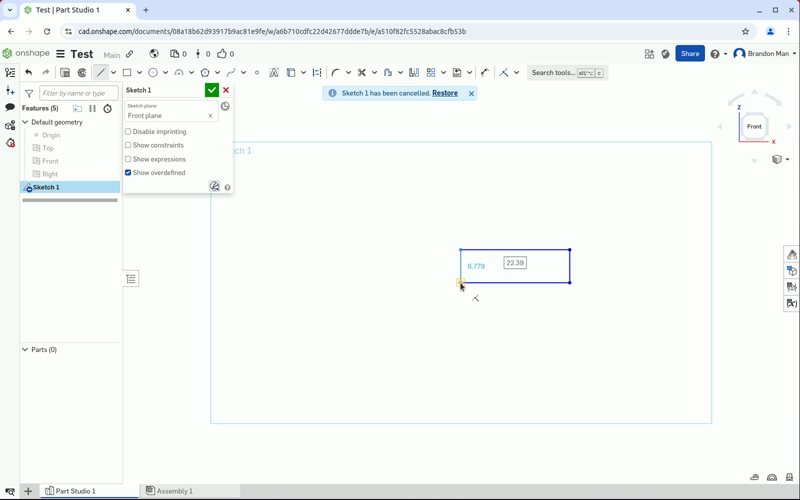
mouse_move(488, 258)
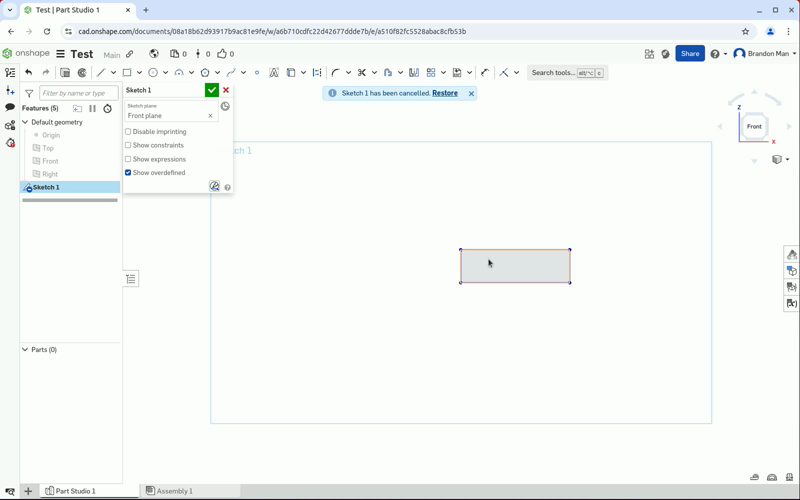
click(488, 258)
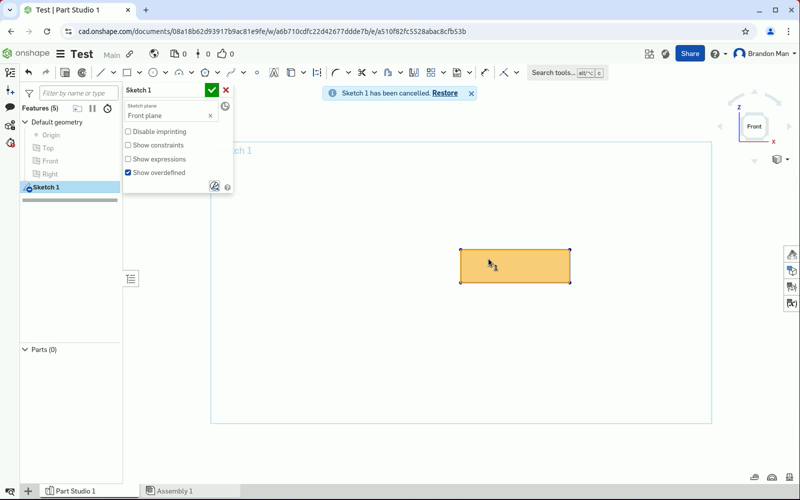
mouse_move(73, 352)
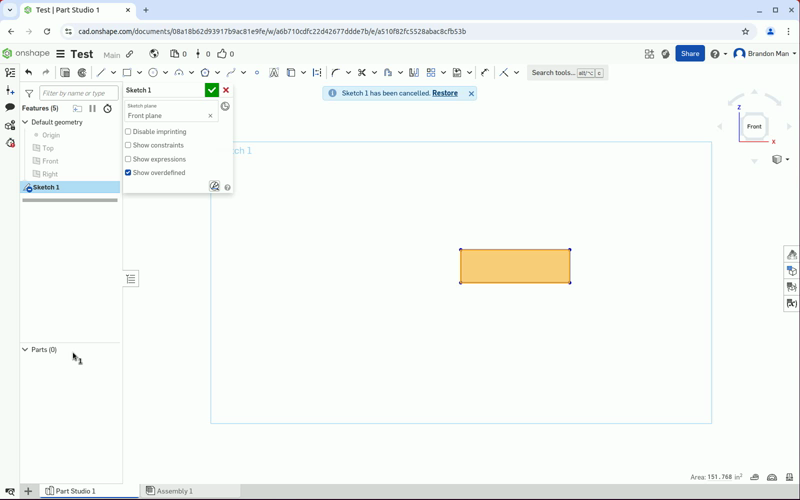
key(shift+y)
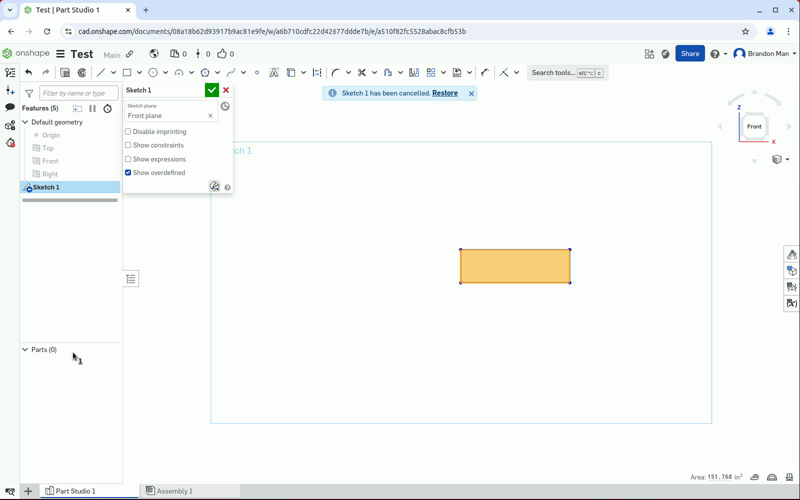
key(shift+e)
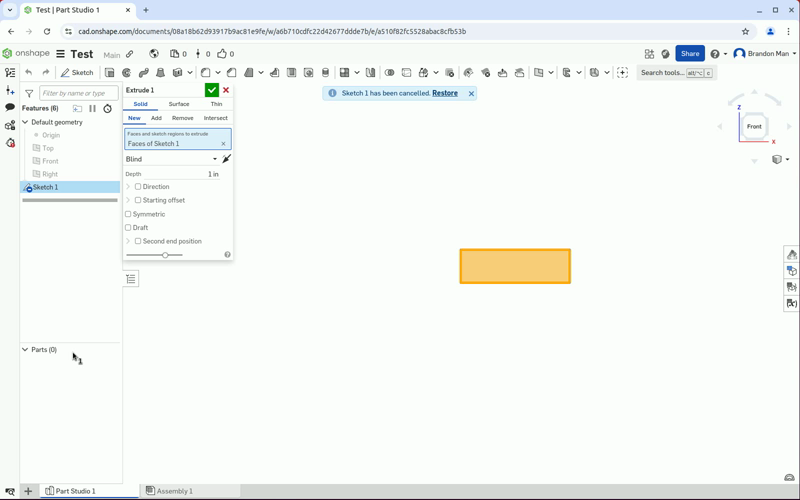
mouse_move(143, 106)
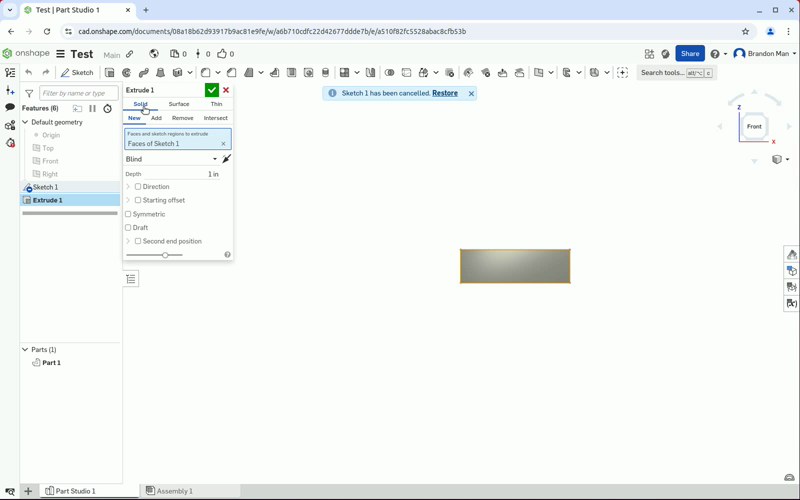
click(143, 106)
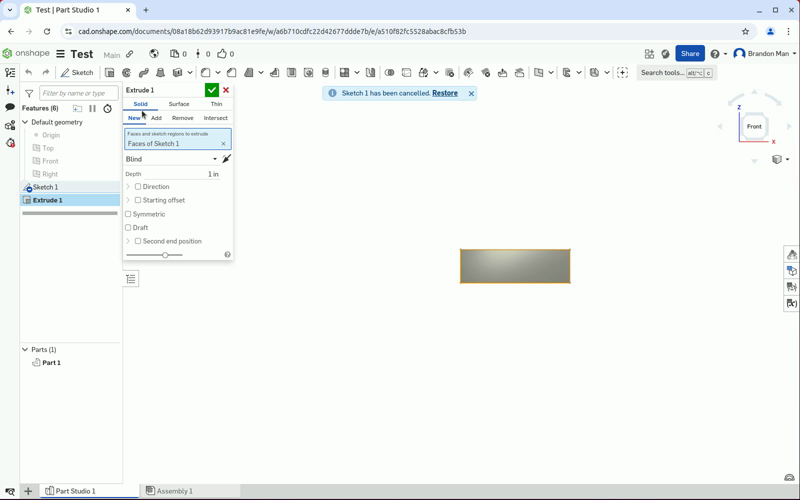
mouse_move(137, 120)
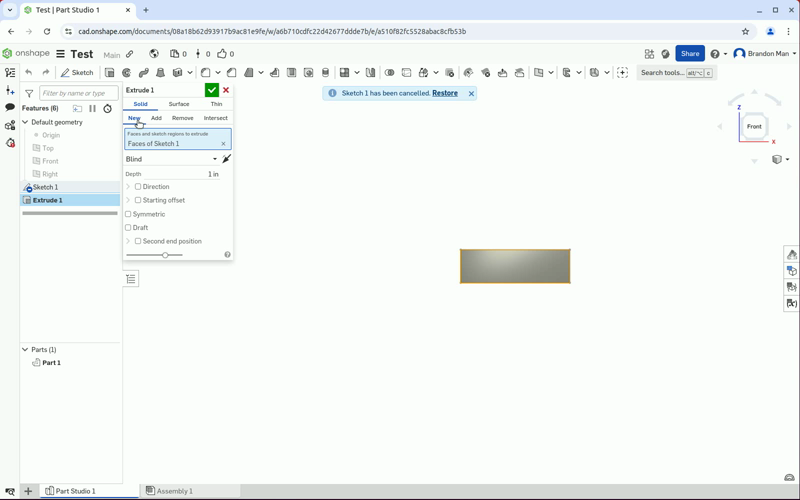
click(137, 120)
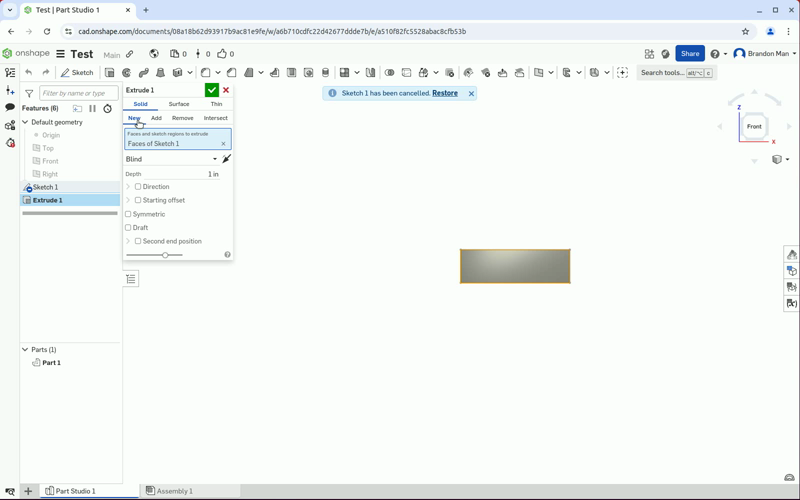
key(tab, 4)
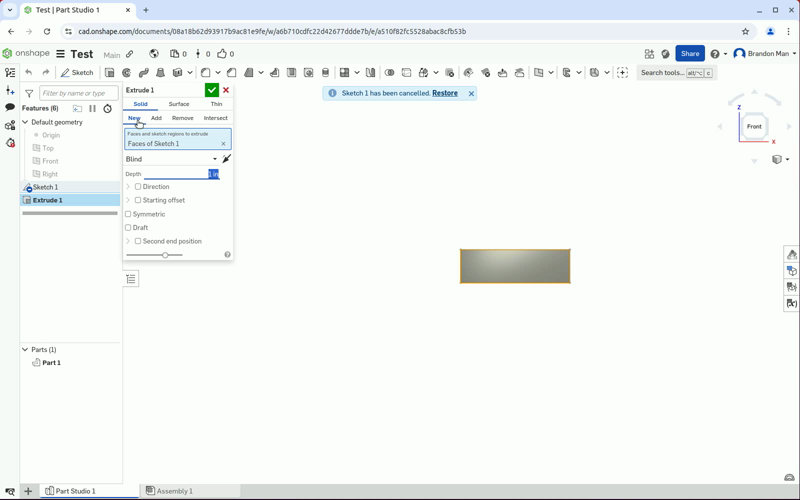
text(0.481)
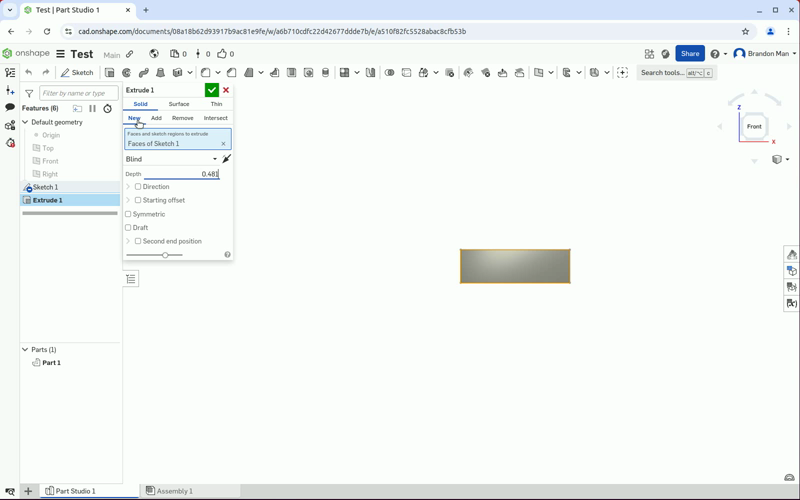
key(enter)
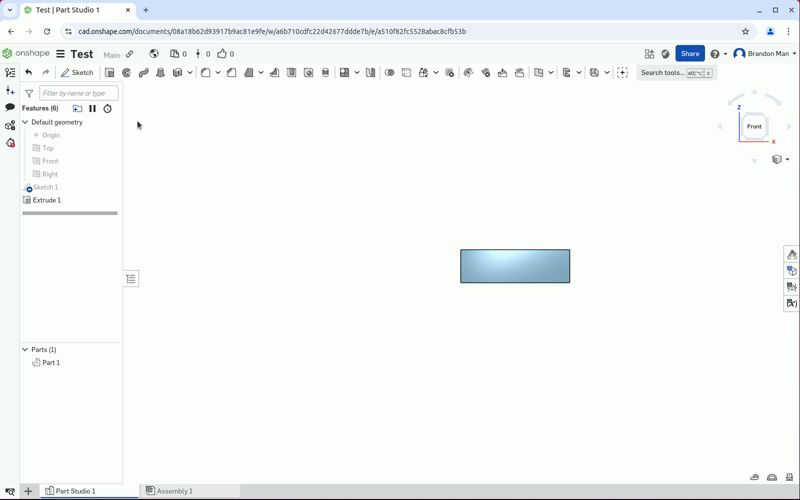
key(shift+h)
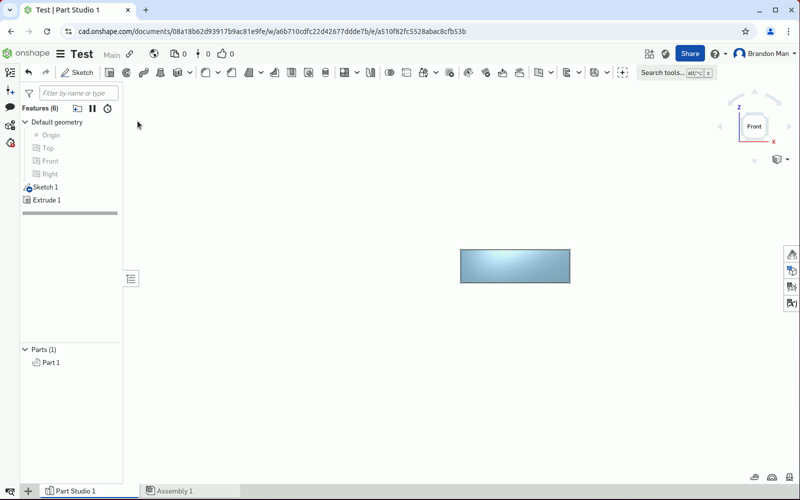
key(shift+h)
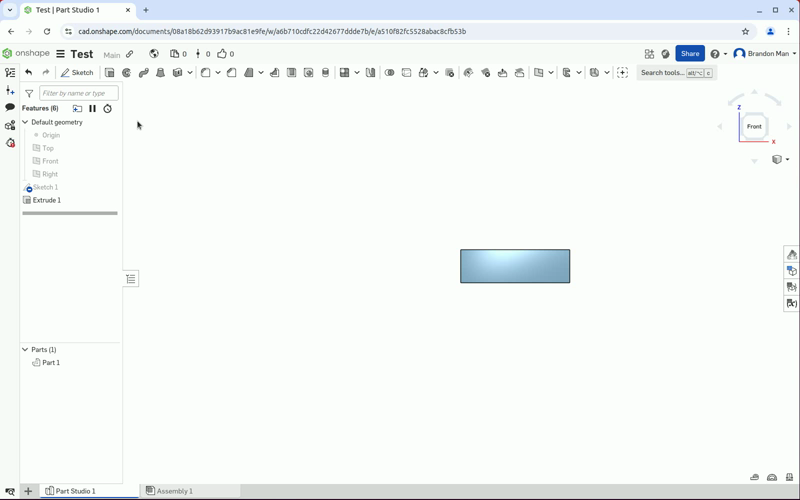
mouse_move(73, 189)
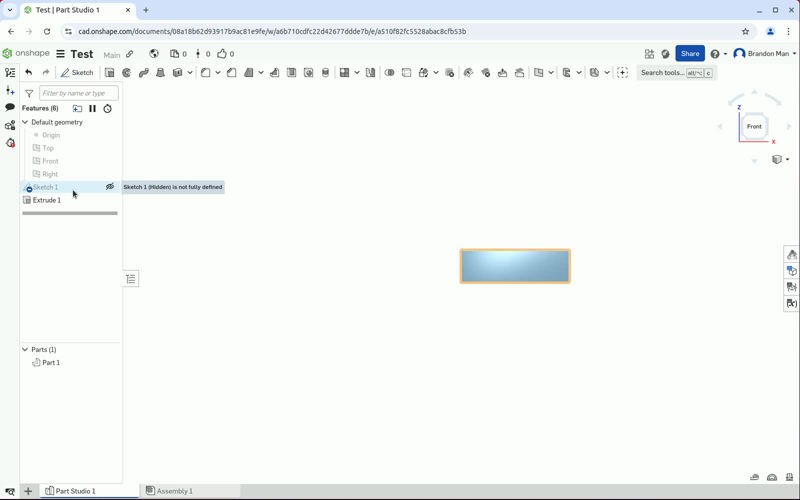
click(73, 189)
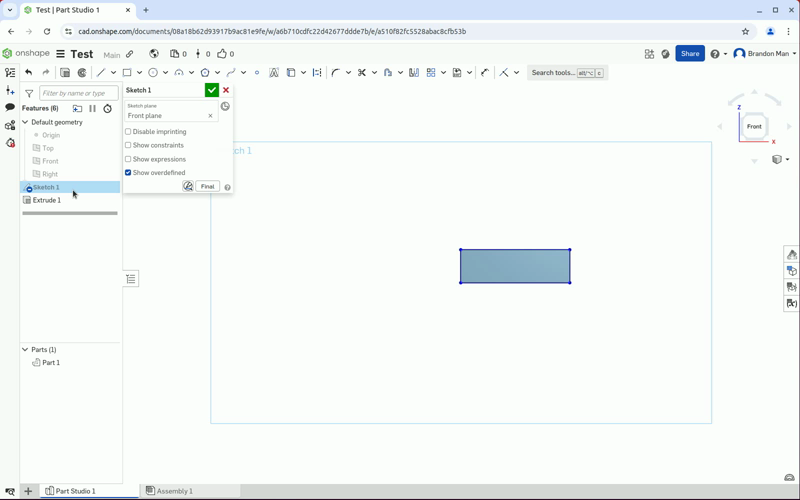
mouse_move(229, 92)
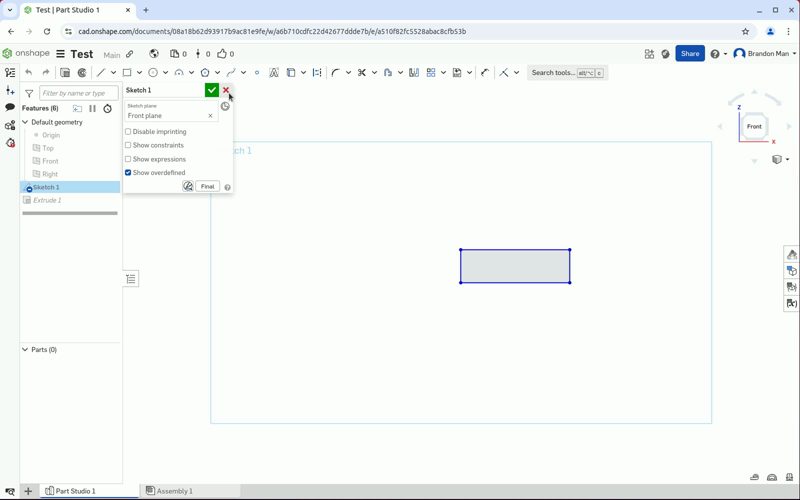
click(229, 92)
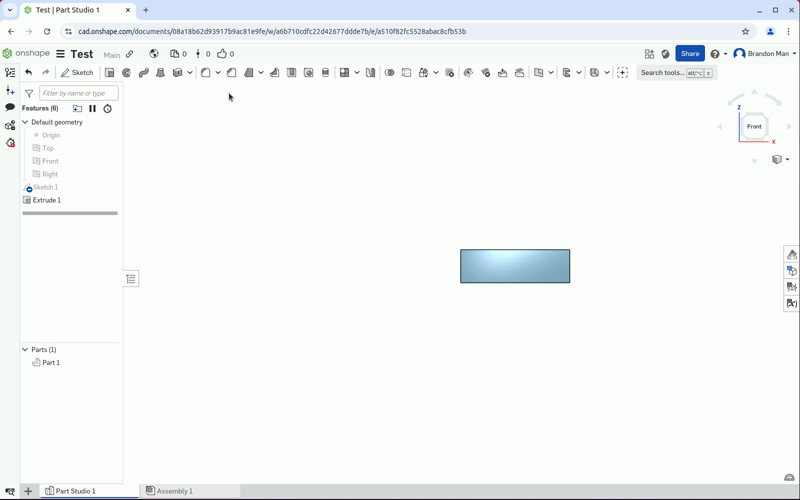
mouse_move(73, 352)
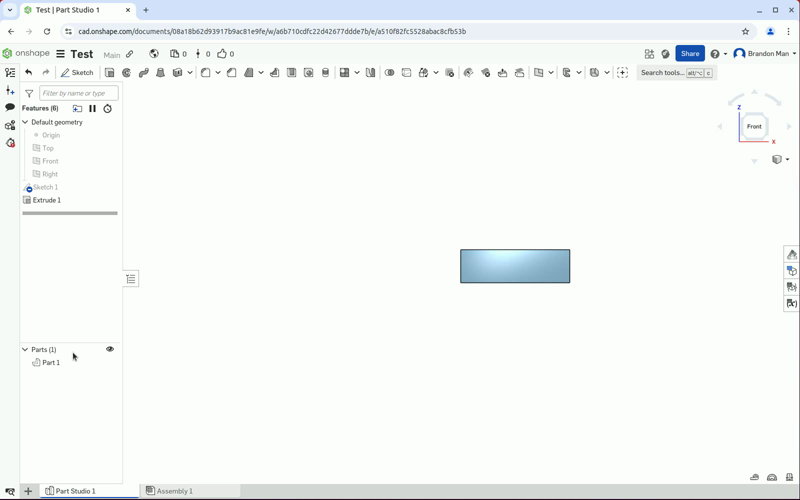
key(y)
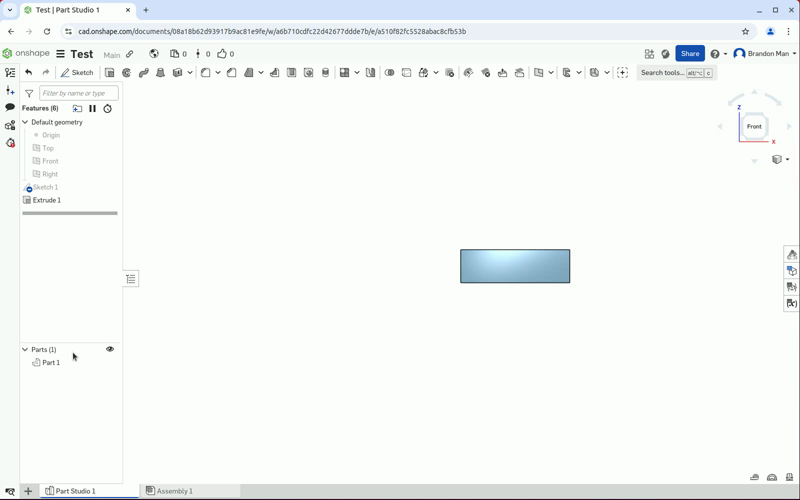
key(shift+p)
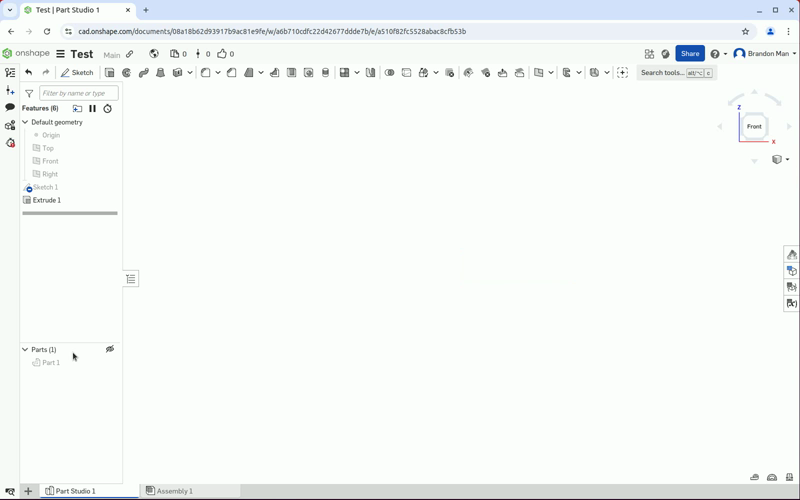
key(space)
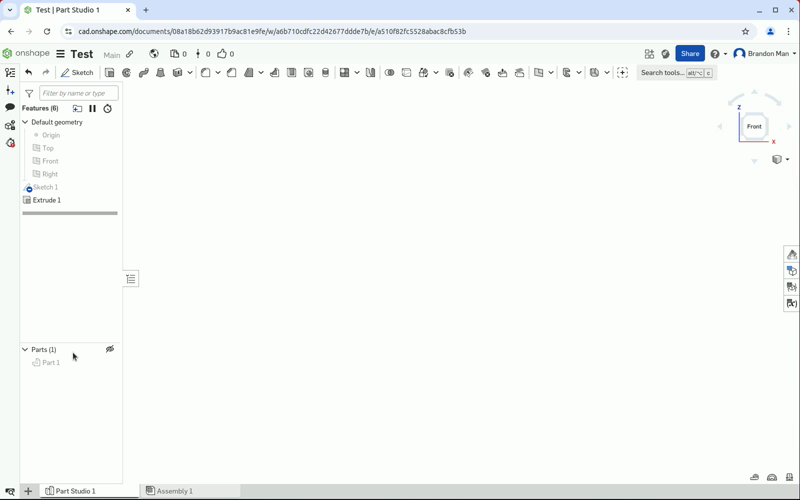
key_down(shift)
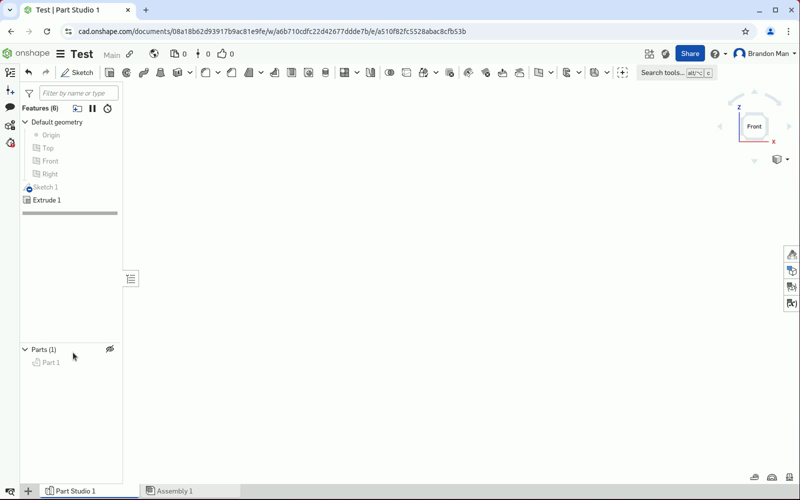
key(down)
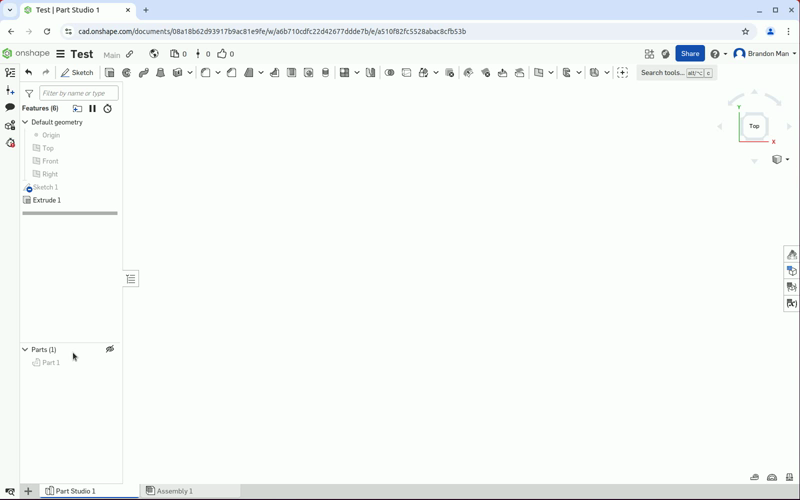
key_up(shift)
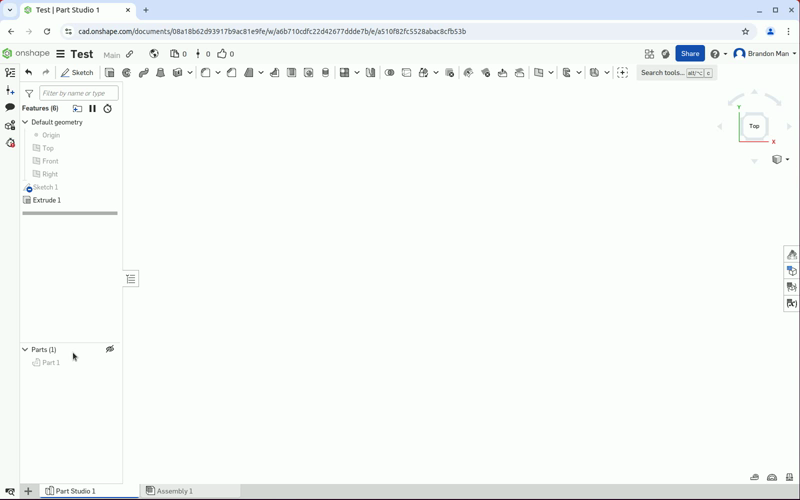
mouse_move(73, 352)
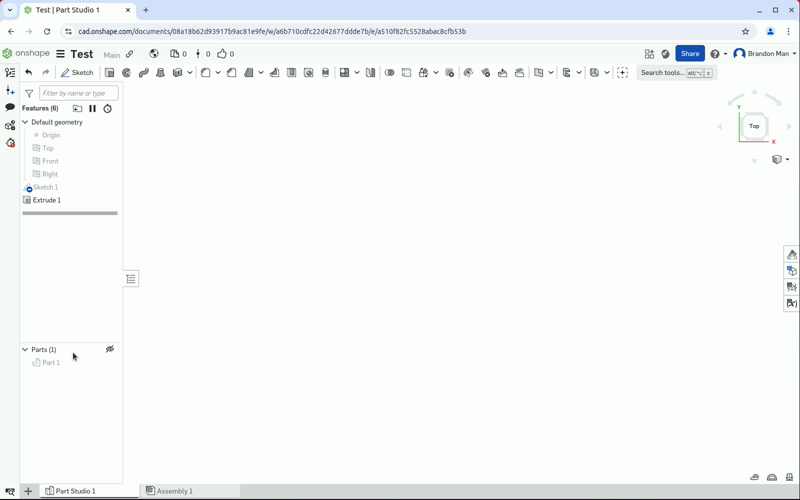
key(shift+y)
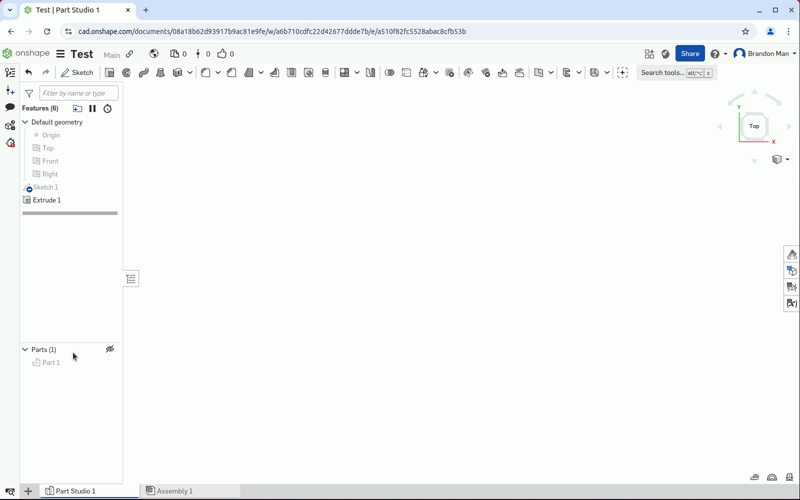
key(shift+s)
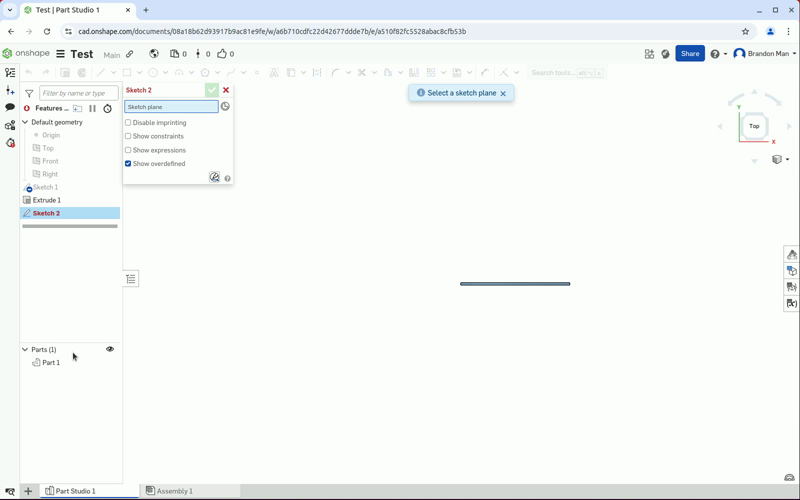
mouse_move(73, 150)
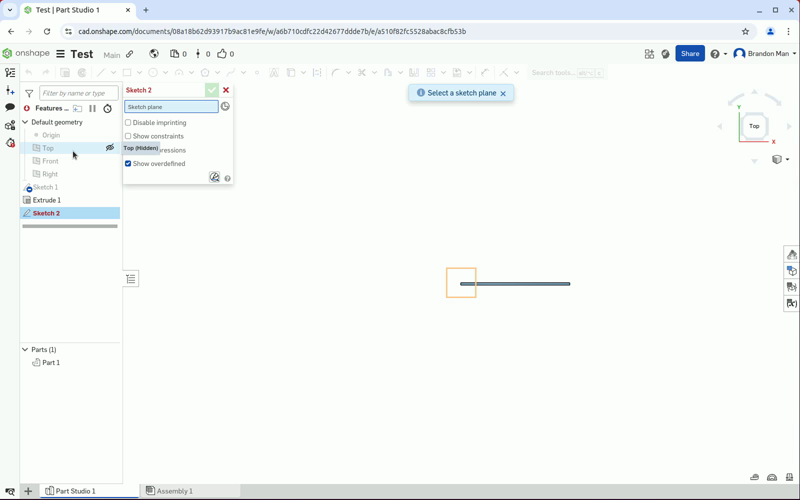
click(73, 150)
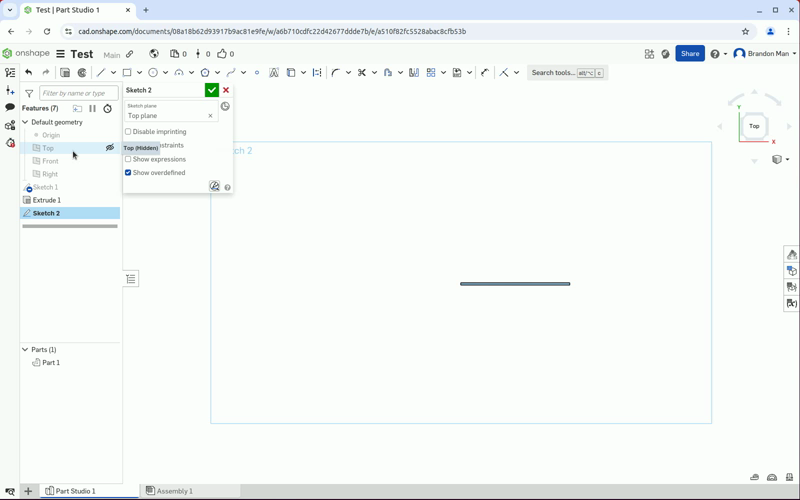
mouse_move(73, 352)
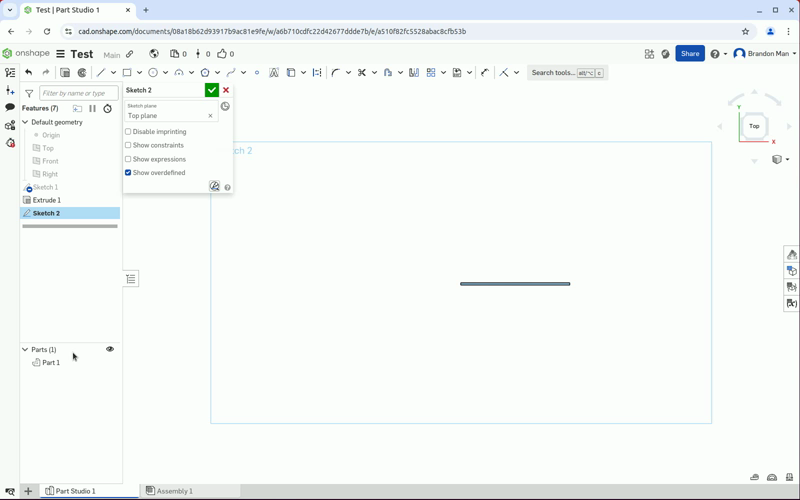
key(y)
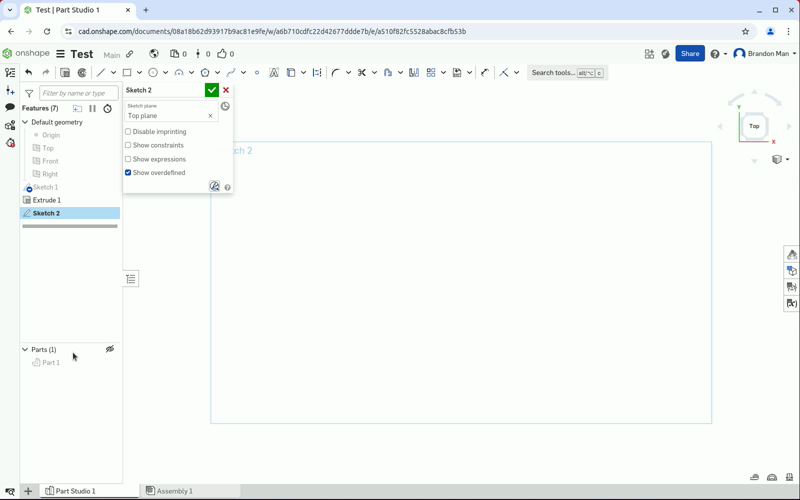
key(l)
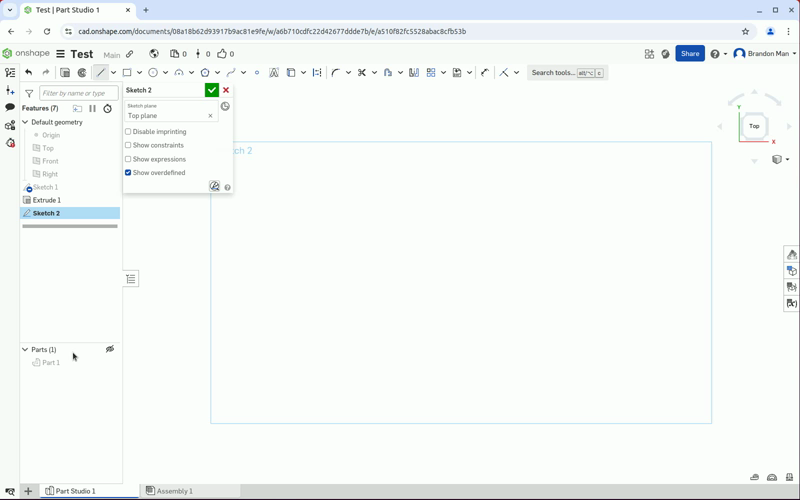
key_down(shift)
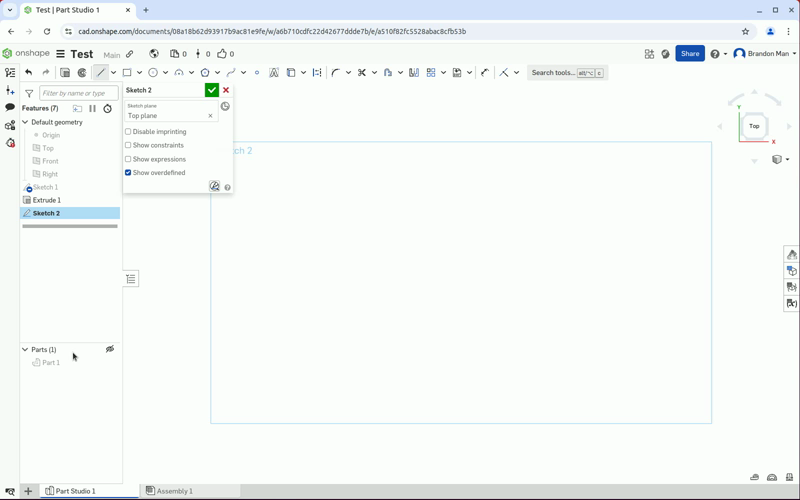
mouse_move(460, 276)
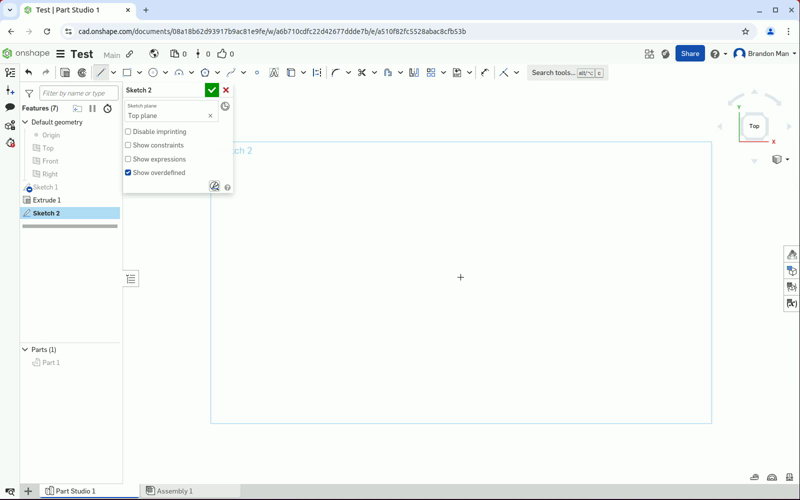
click(460, 276)
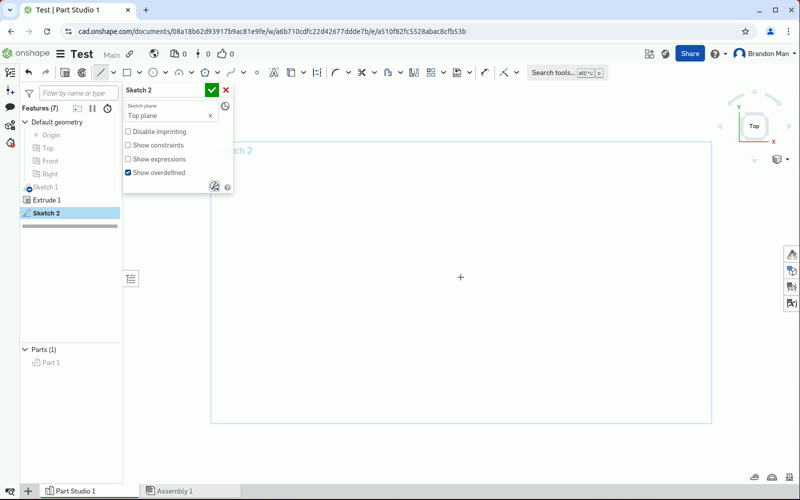
key_up(shift)
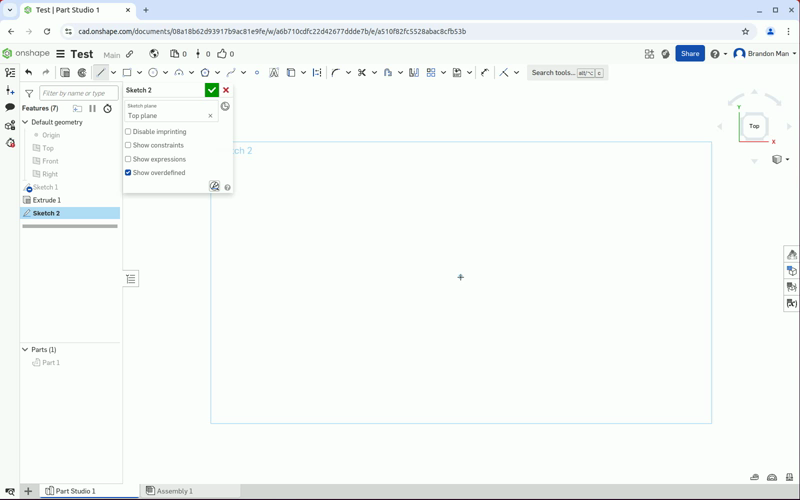
key_down(shift)
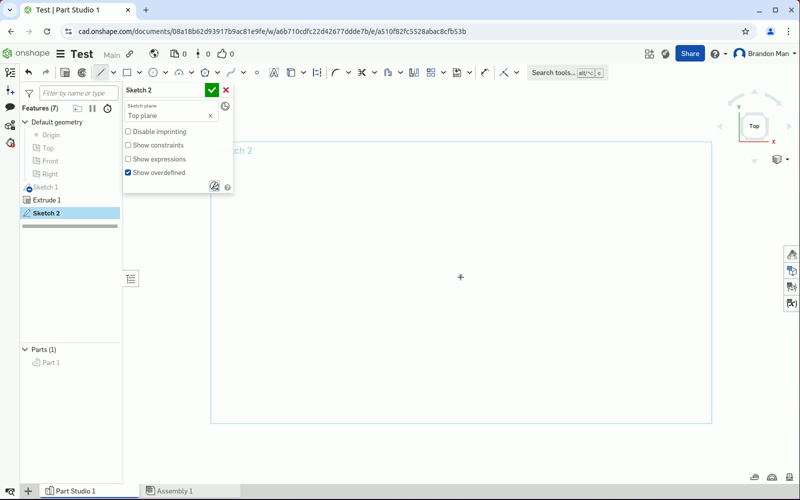
mouse_move(573, 276)
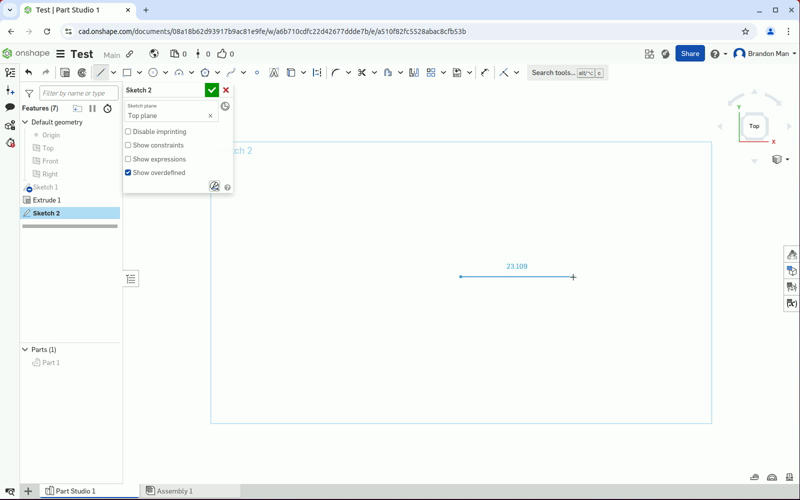
click(573, 276)
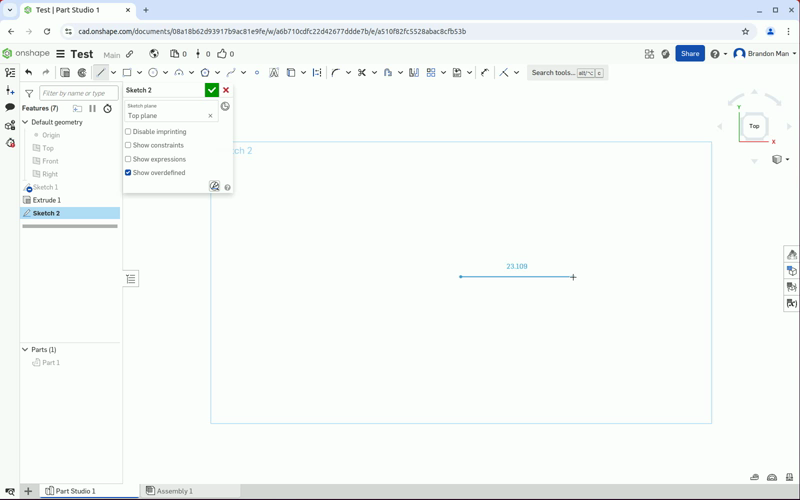
key_up(shift)
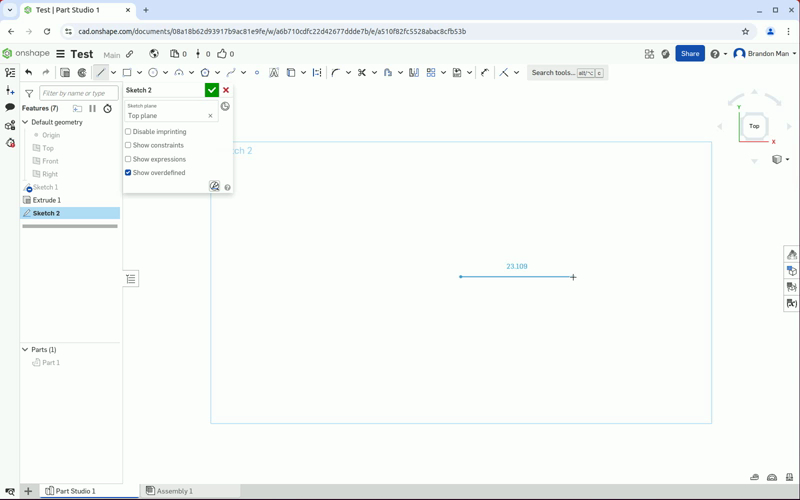
key_down(shift)
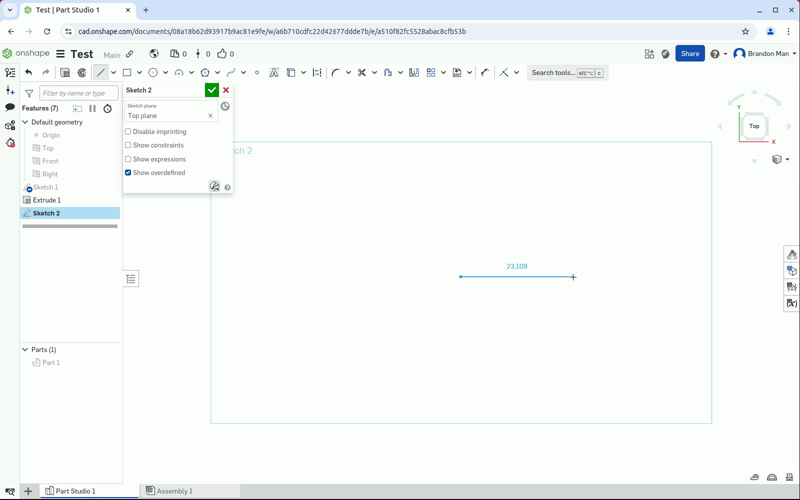
mouse_move(573, 190)
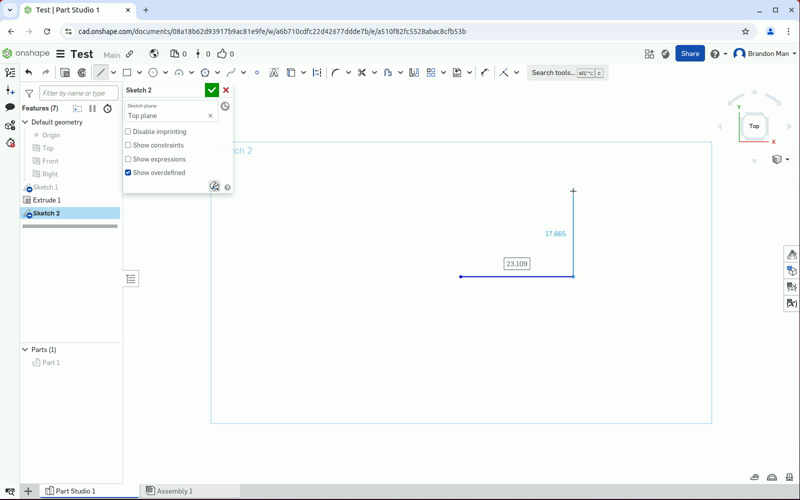
click(573, 190)
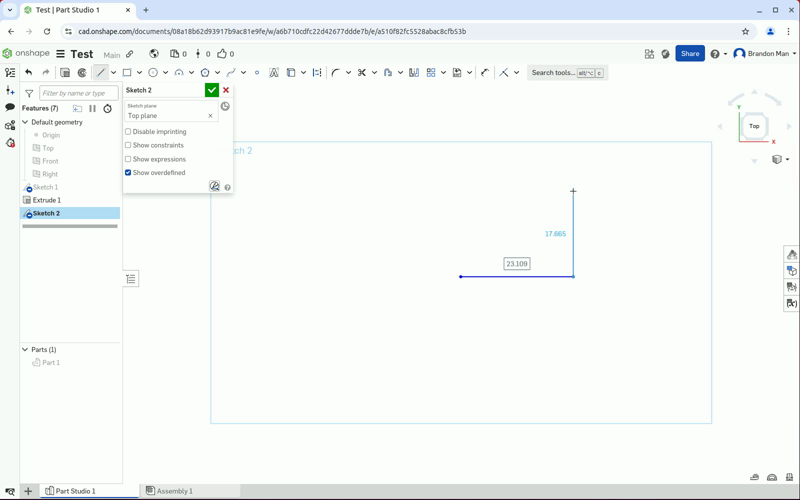
key_up(shift)
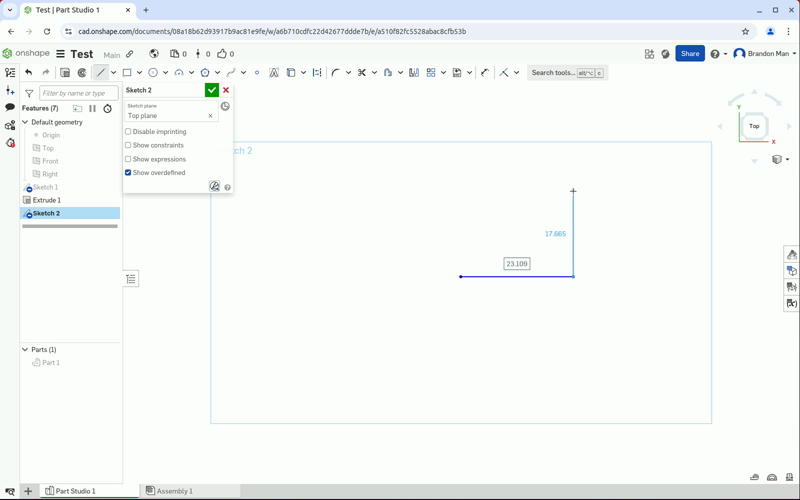
key_down(shift)
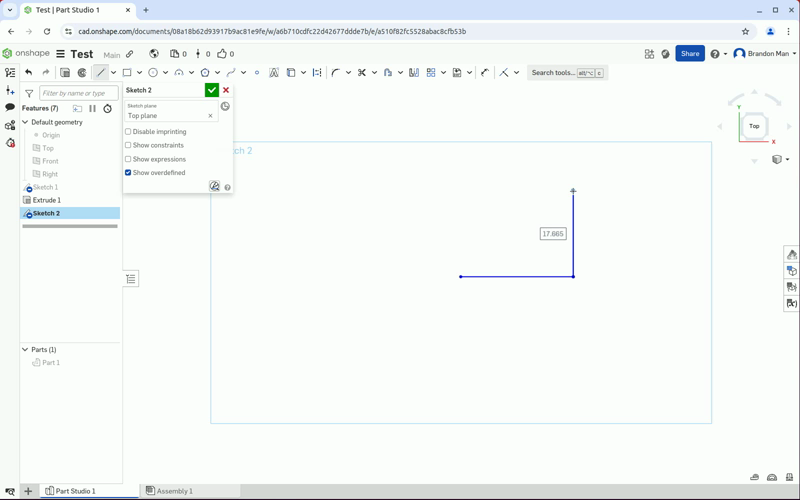
mouse_move(460, 190)
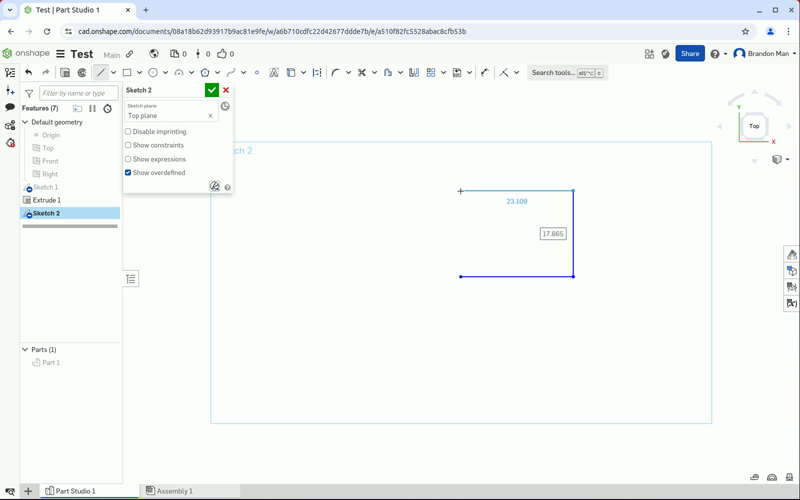
click(460, 190)
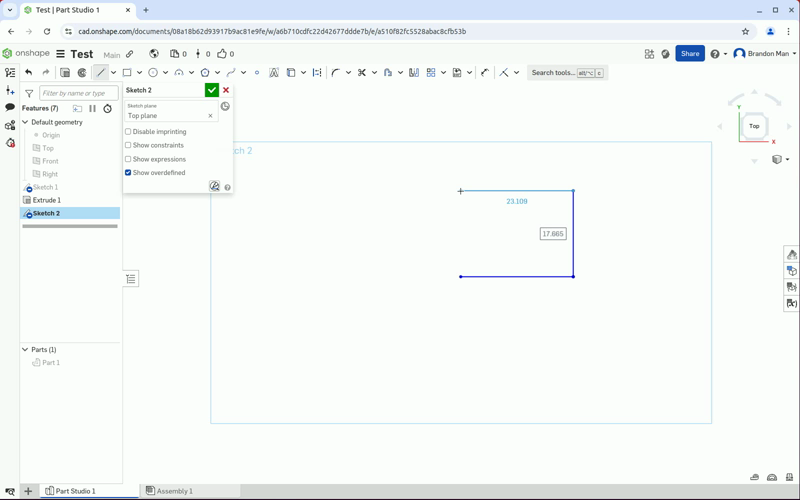
key_up(shift)
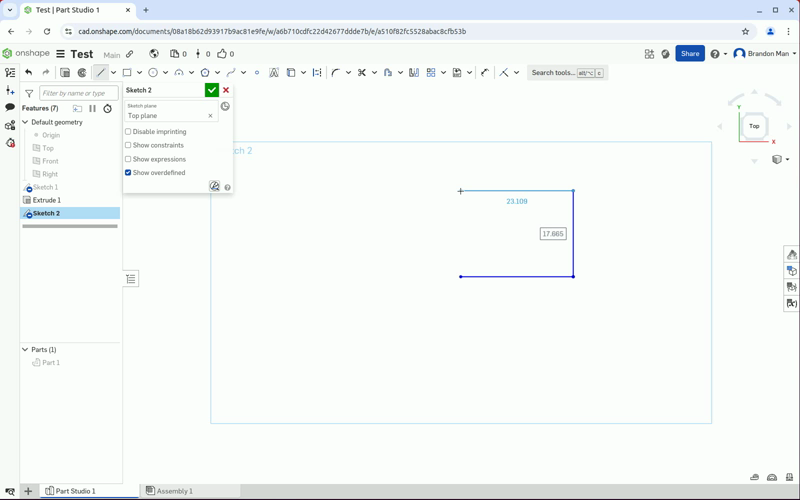
key_down(shift)
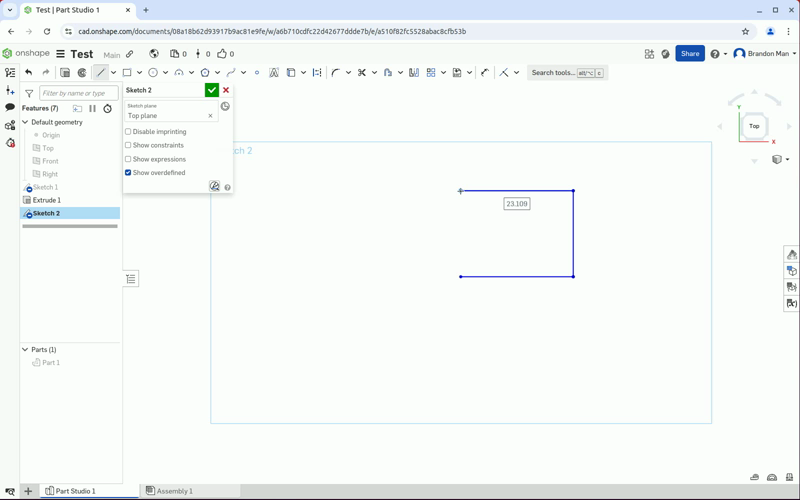
mouse_move(460, 276)
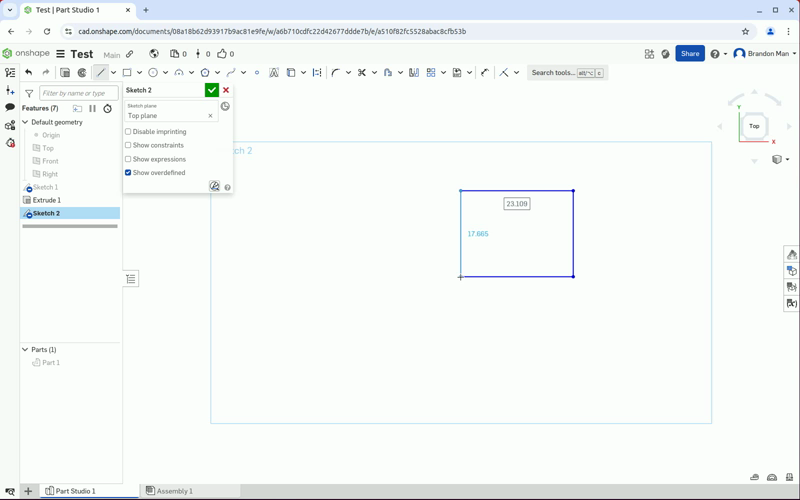
key_up(shift)
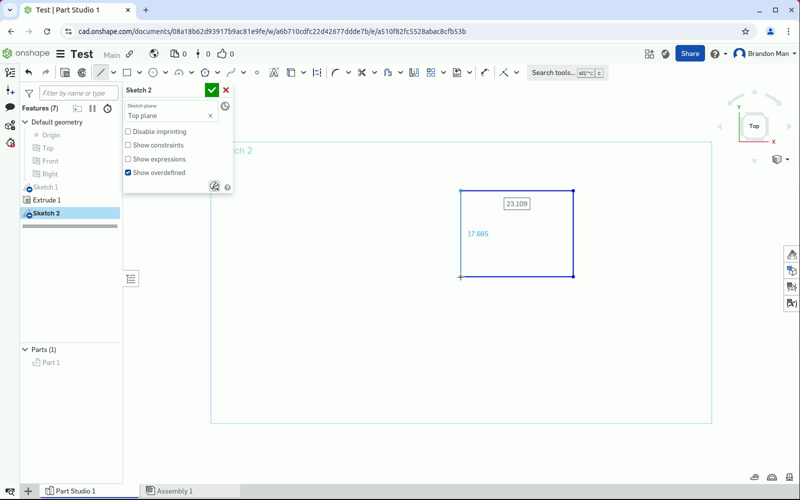
click(460, 276)
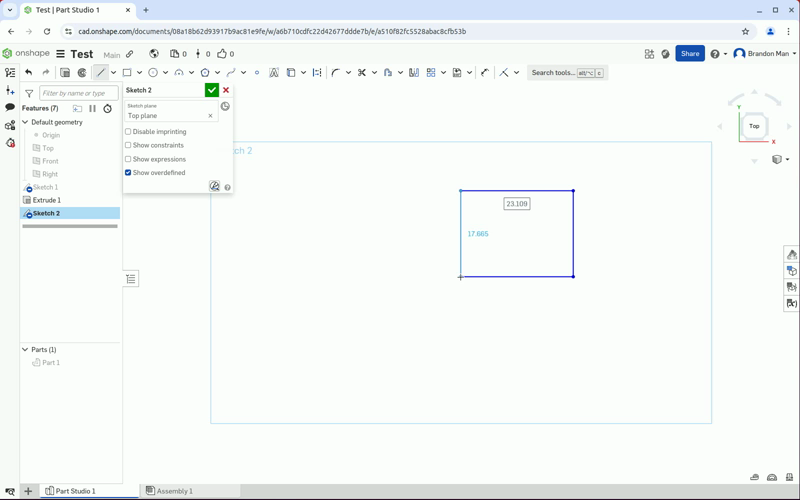
key(esc)
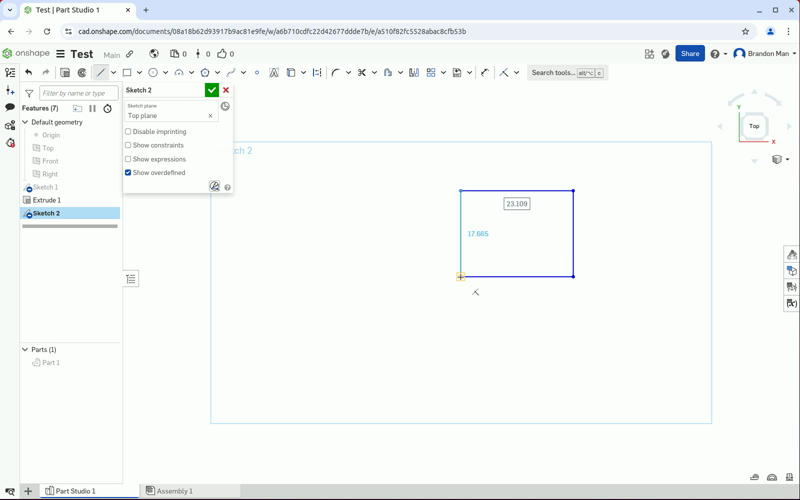
mouse_move(564, 199)
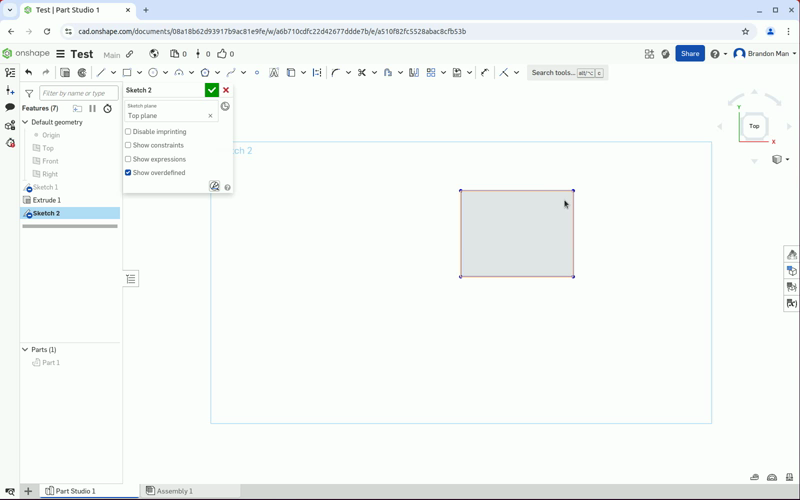
click(564, 199)
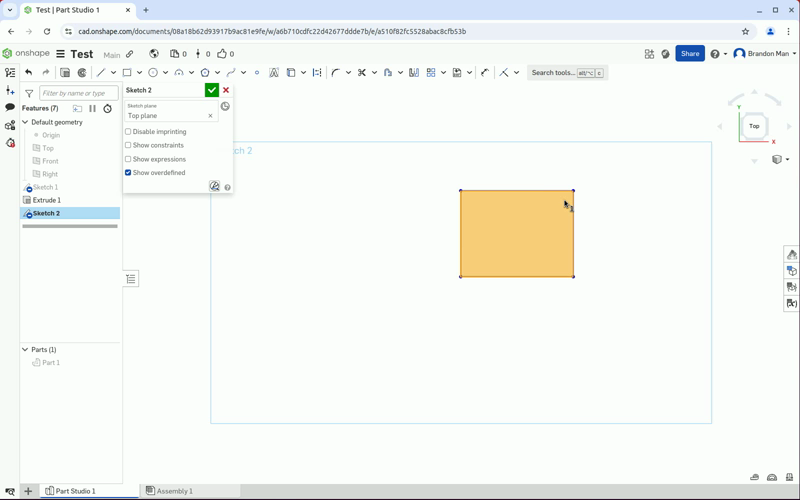
mouse_move(73, 352)
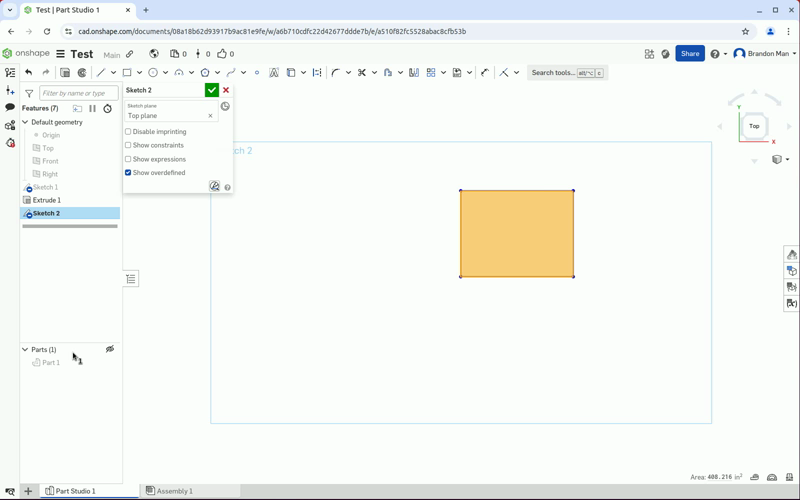
key(shift+y)
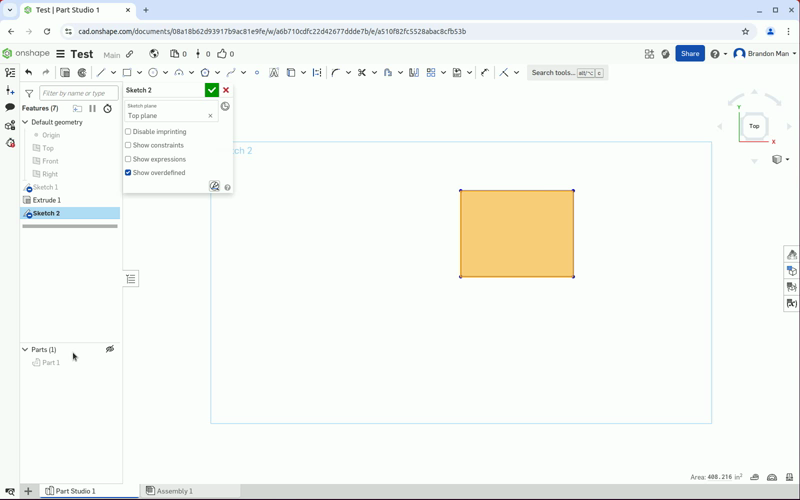
key(shift+e)
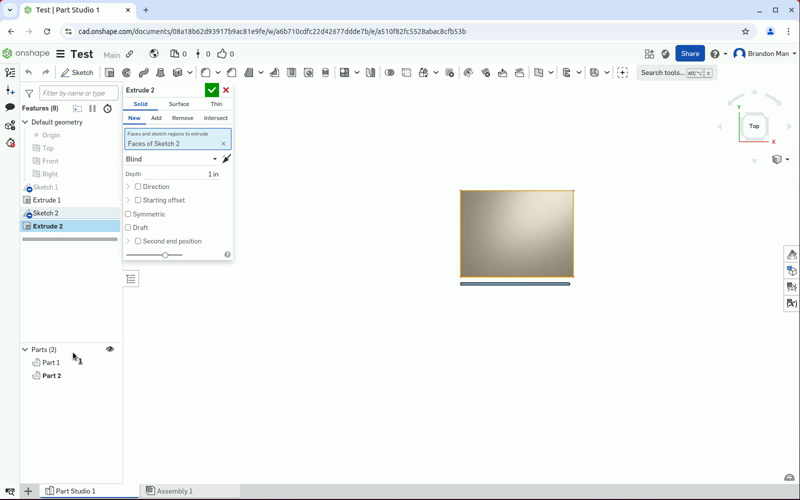
mouse_move(143, 106)
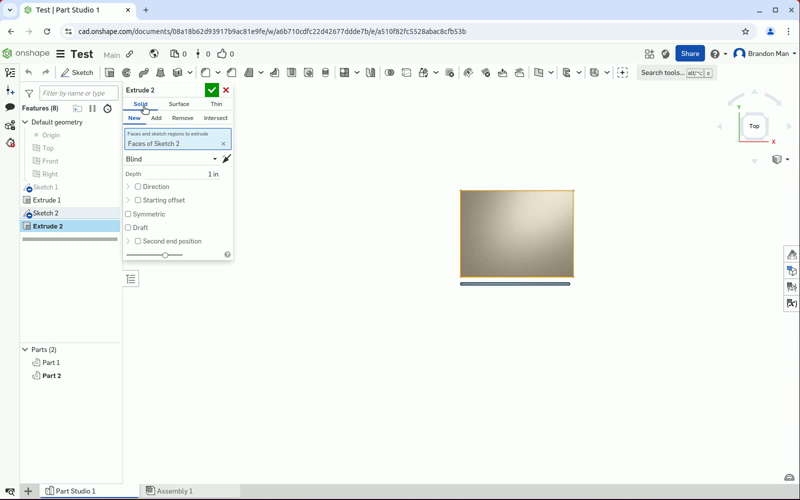
click(143, 106)
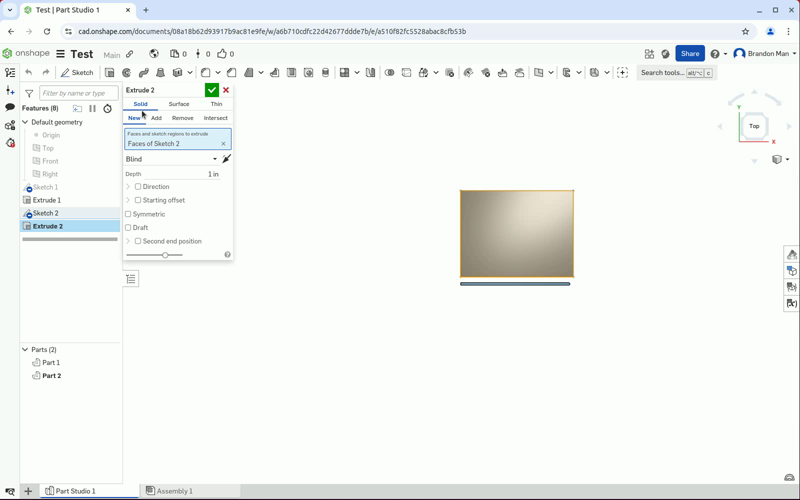
mouse_move(137, 120)
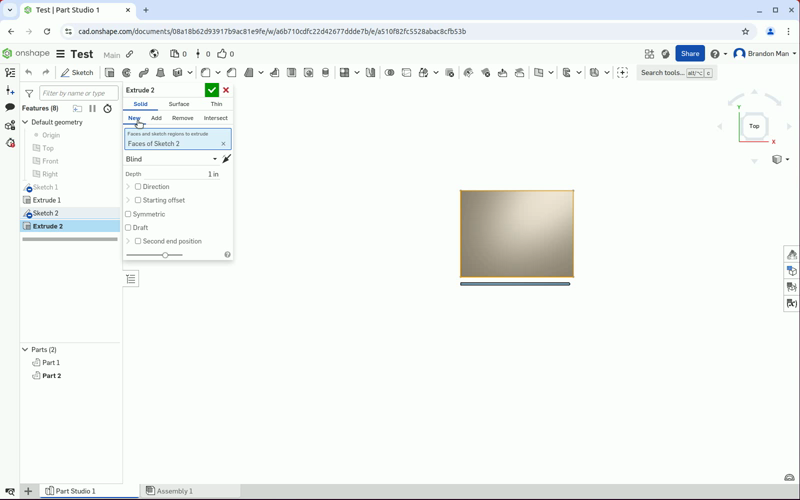
click(137, 120)
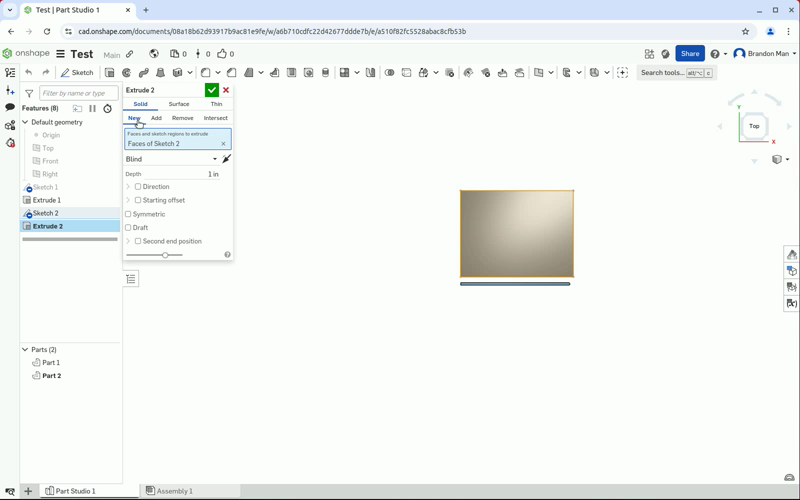
key(tab, 4)
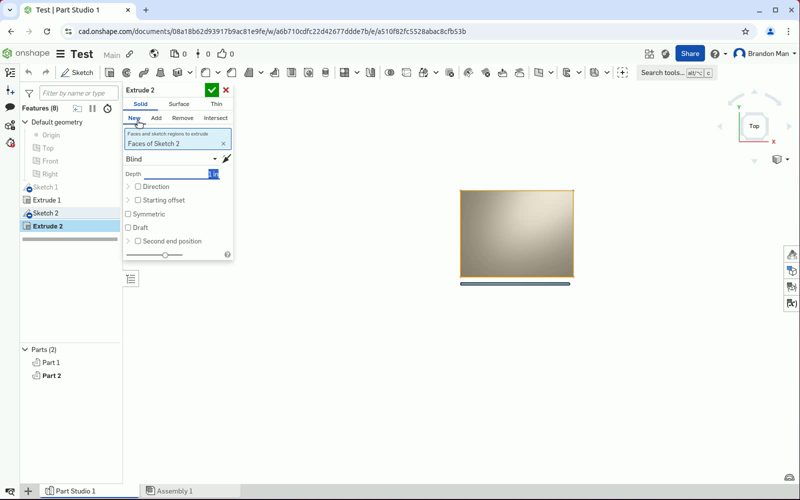
text(0.241)
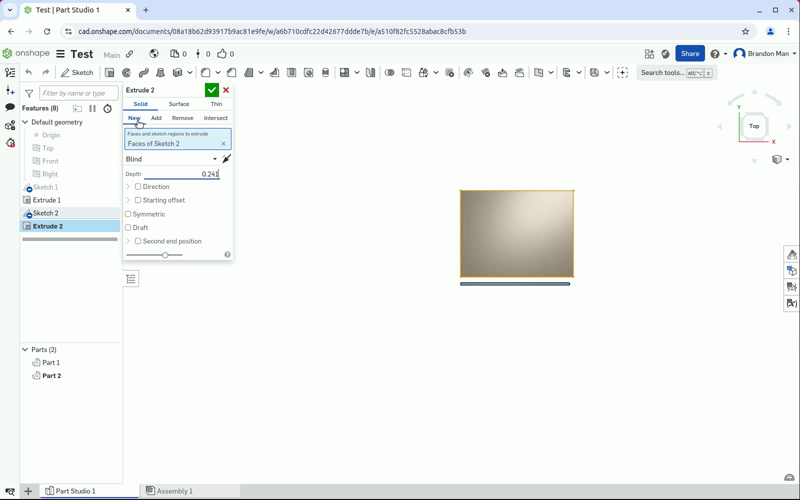
key(enter)
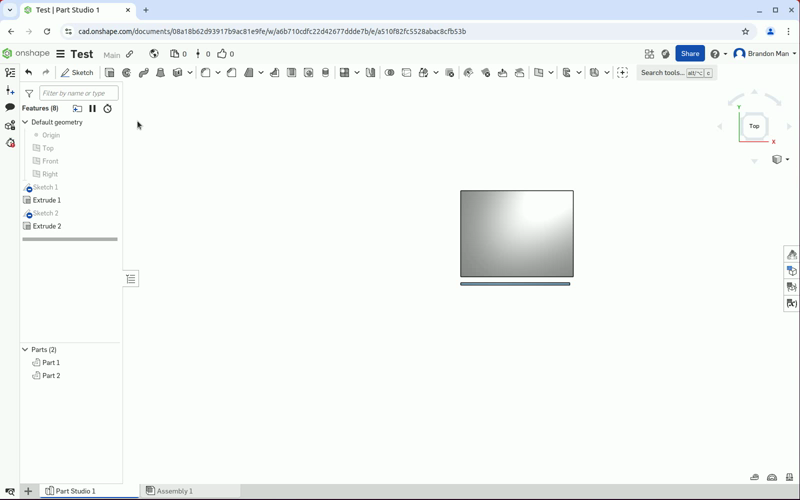
key(shift+h)
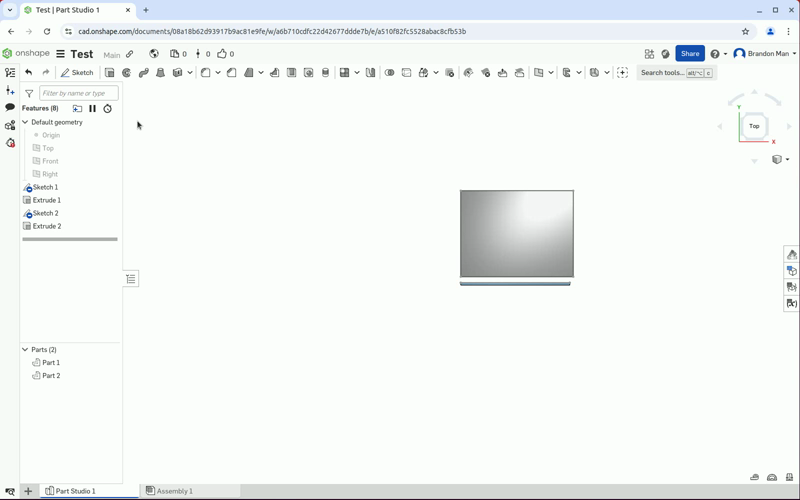
key(shift+h)
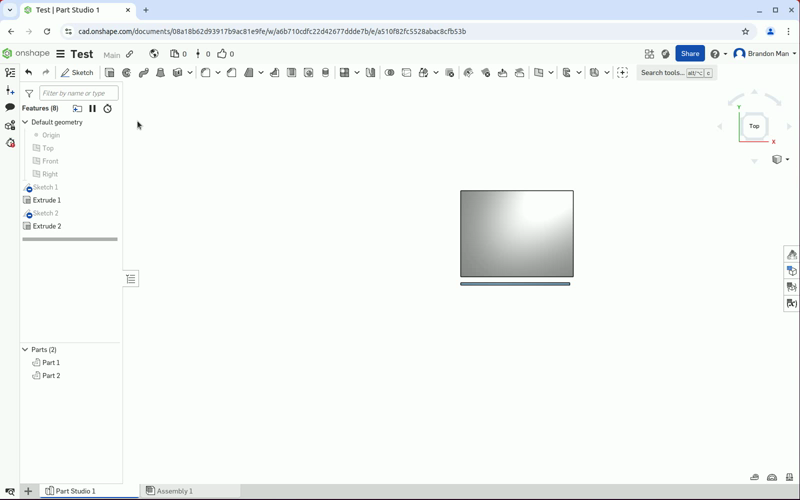
mouse_move(73, 189)
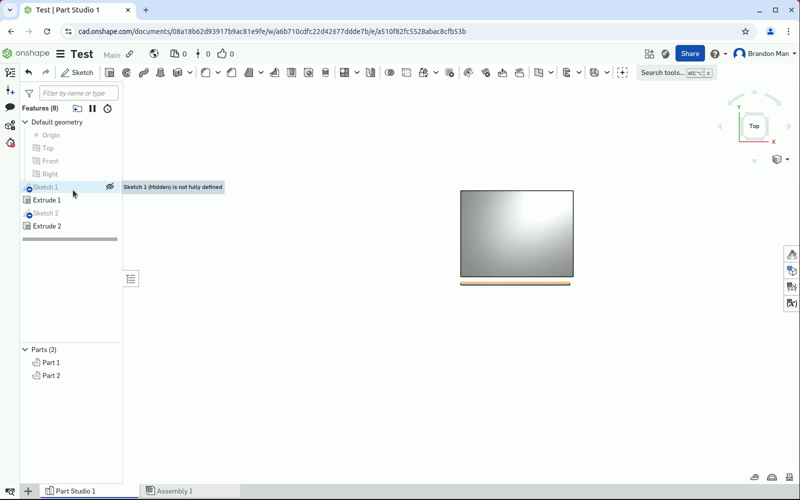
click(73, 189)
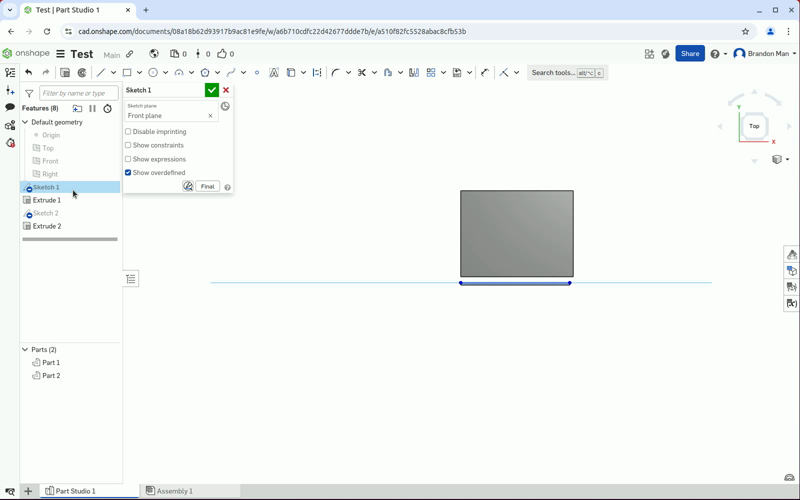
mouse_move(229, 92)
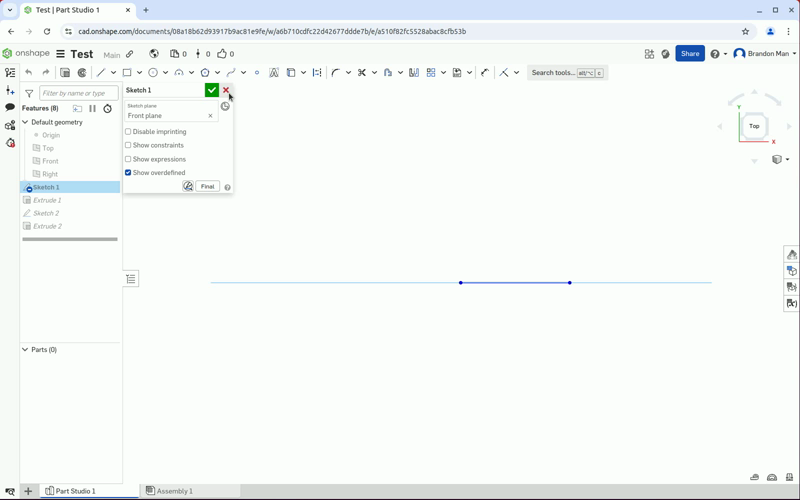
click(229, 92)
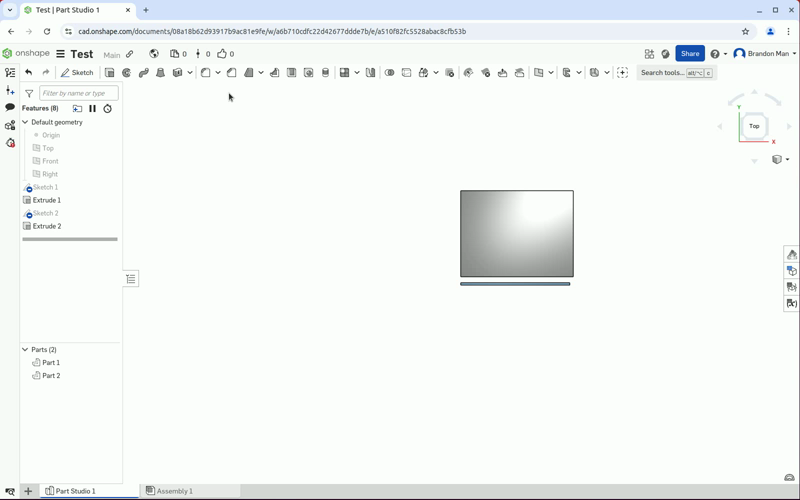
mouse_move(73, 352)
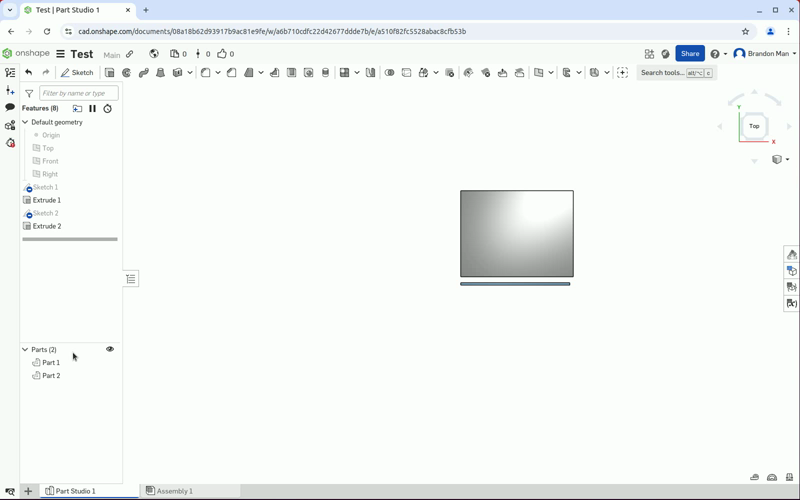
key(y)
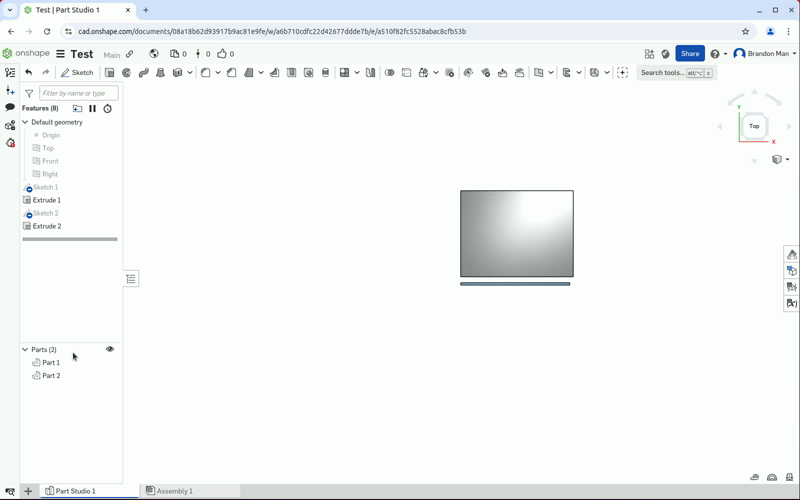
key(shift+p)
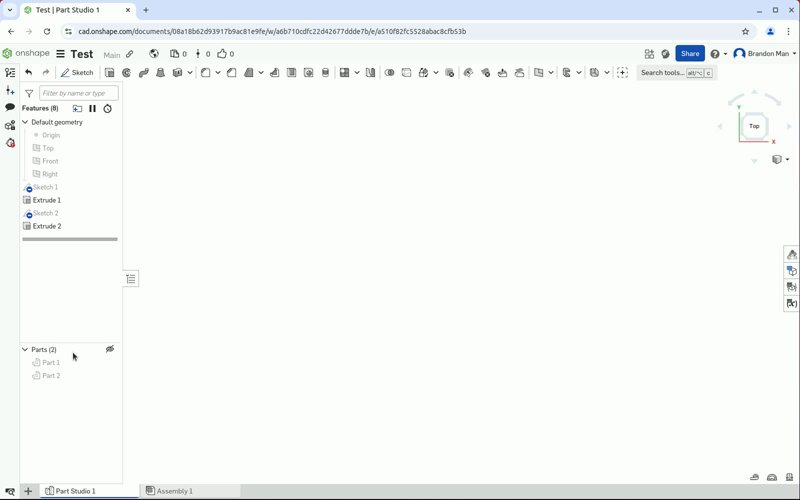
key(space)
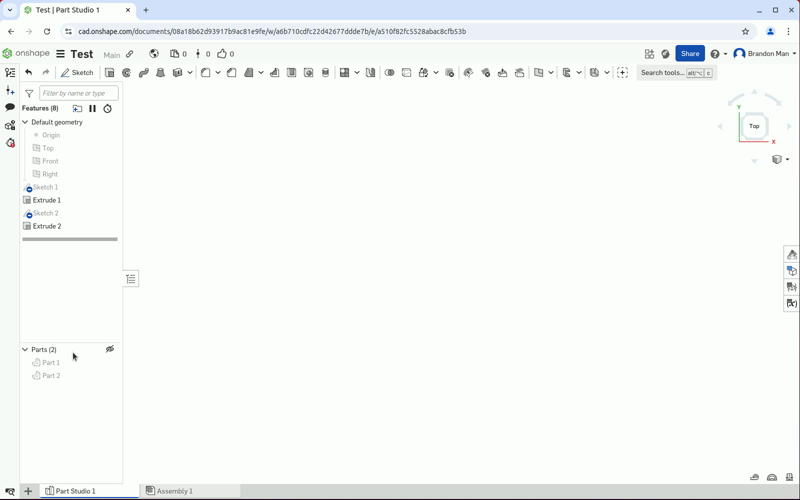
key_down(shift)
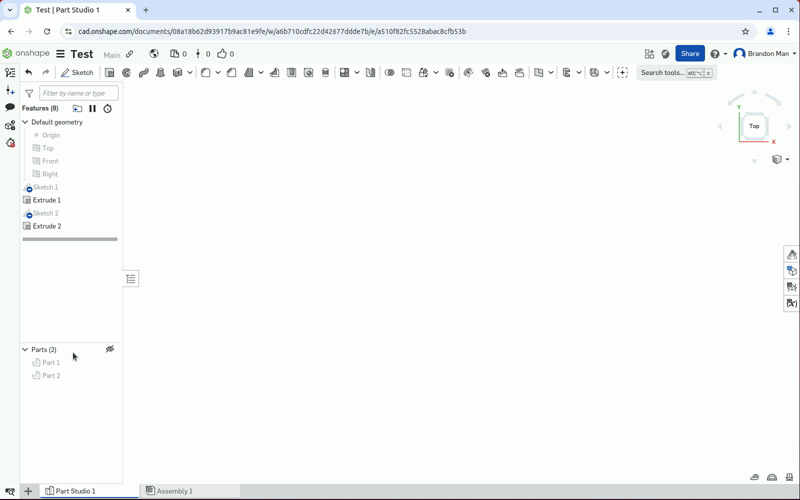
key(up)
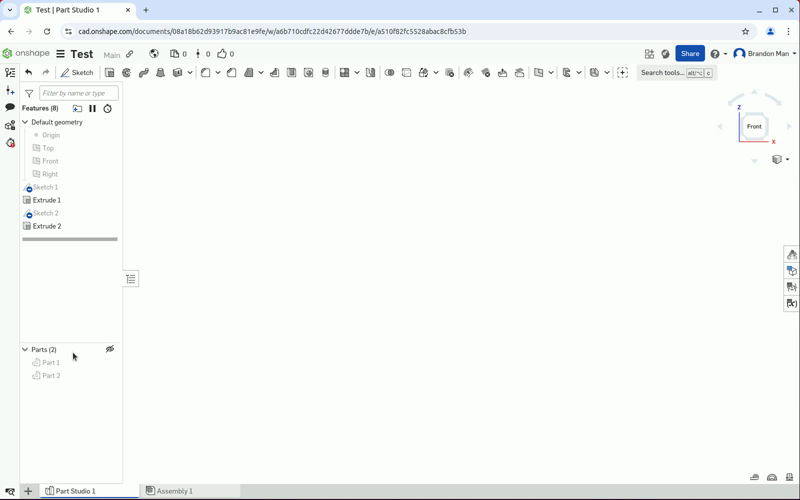
key_up(shift)
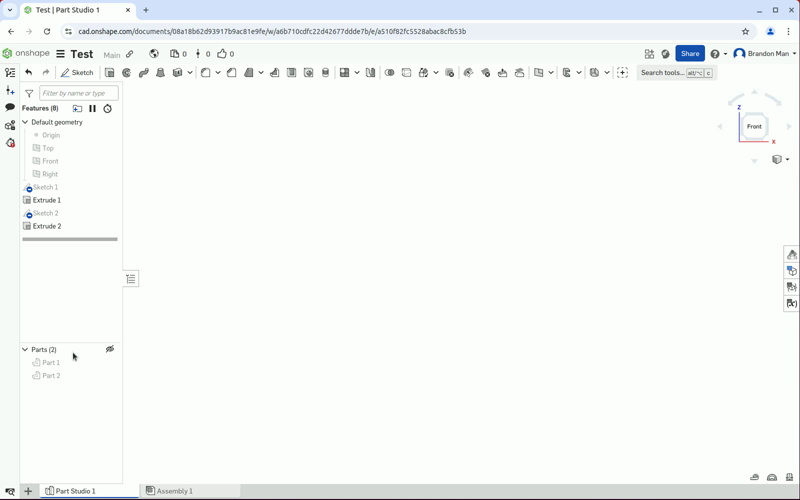
key(space)
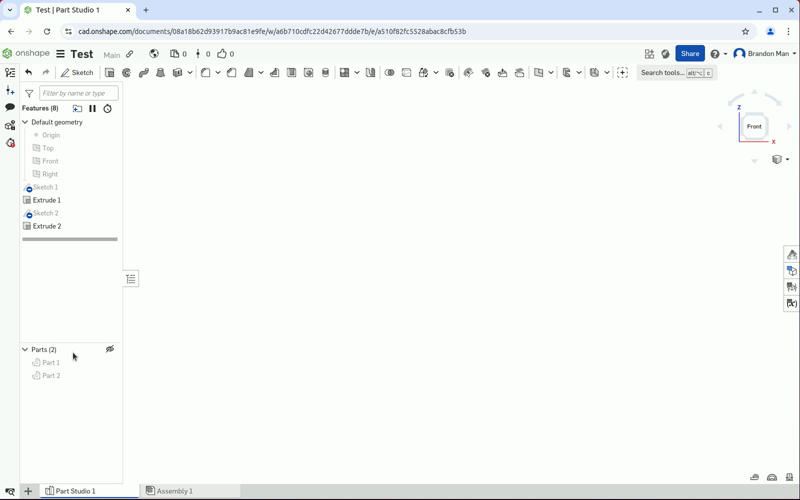
key_down(shift)
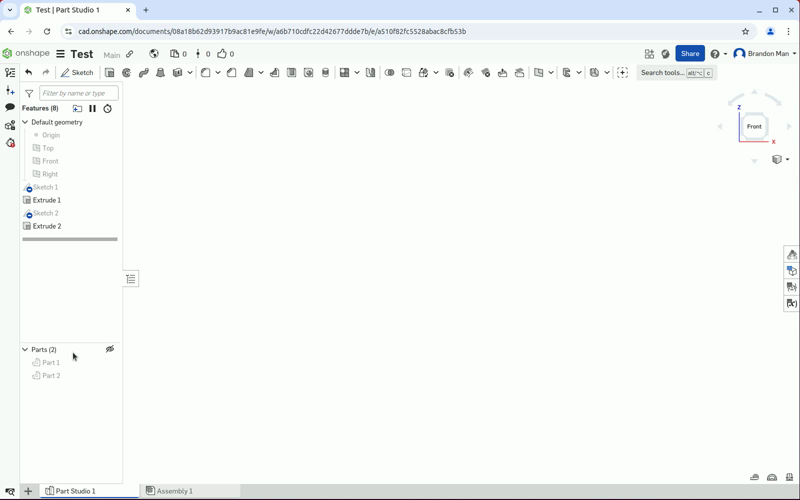
key(left)
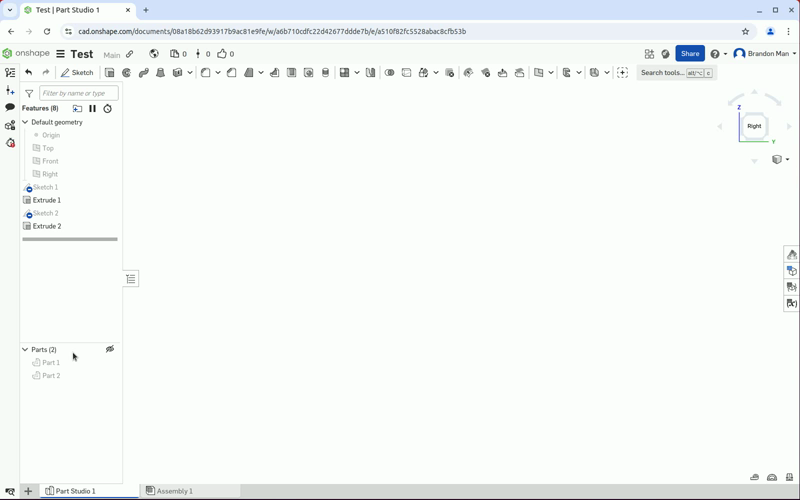
key_up(shift)
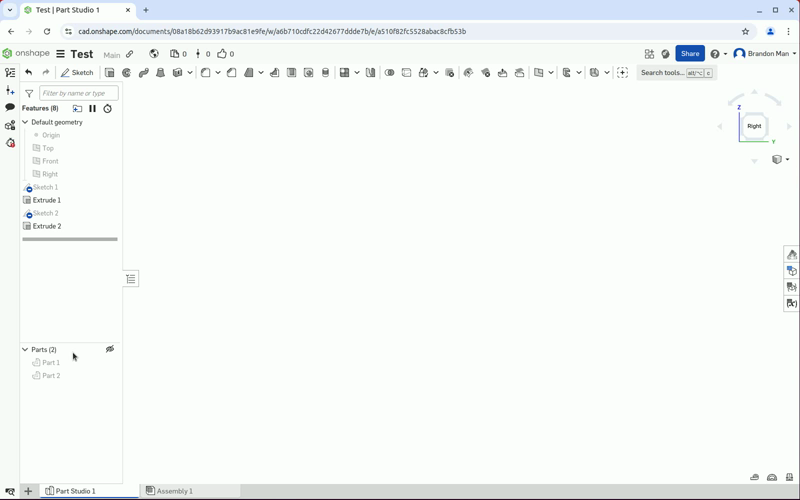
mouse_move(73, 352)
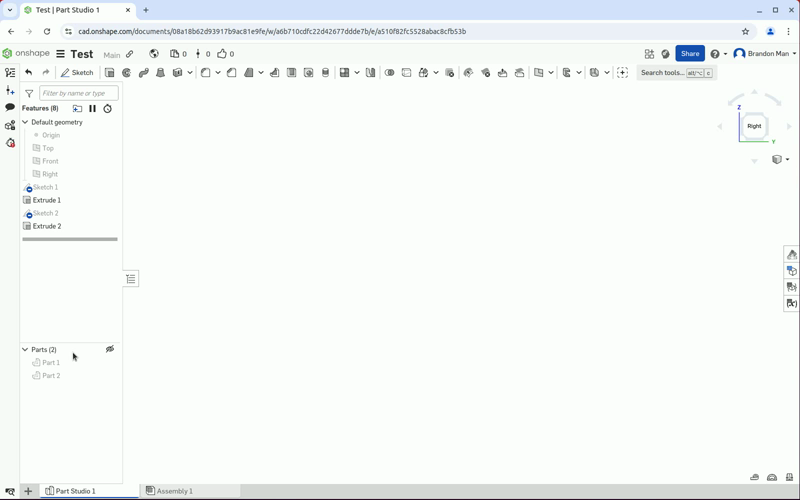
key(shift+y)
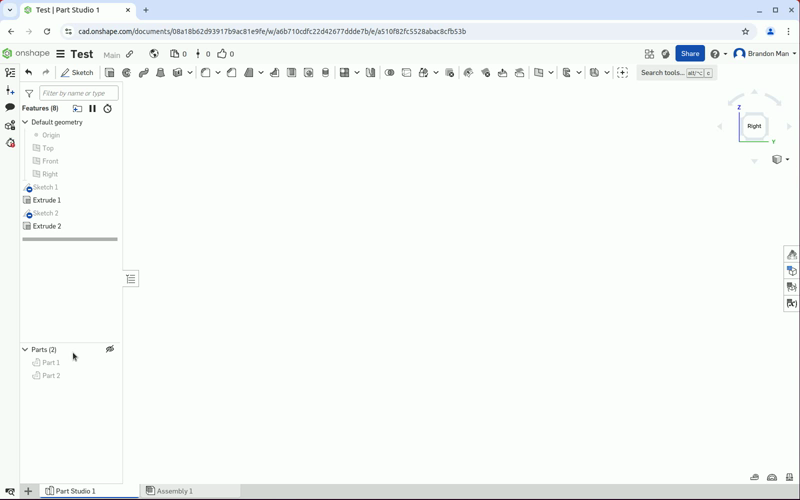
key(shift+s)
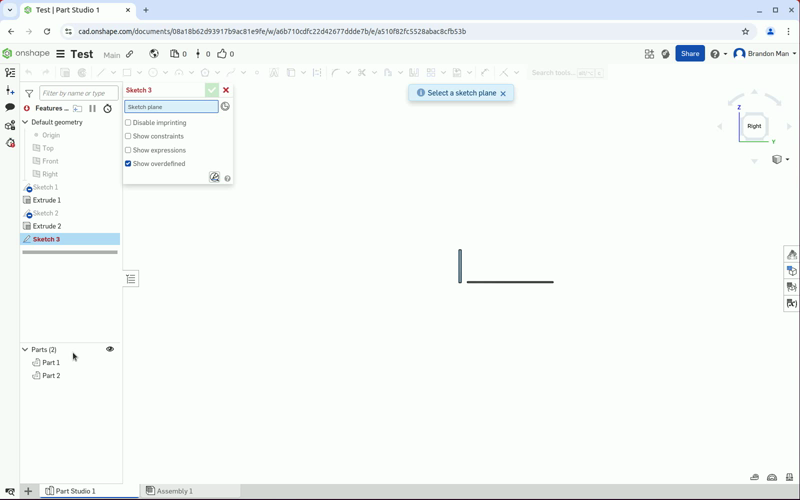
mouse_move(73, 176)
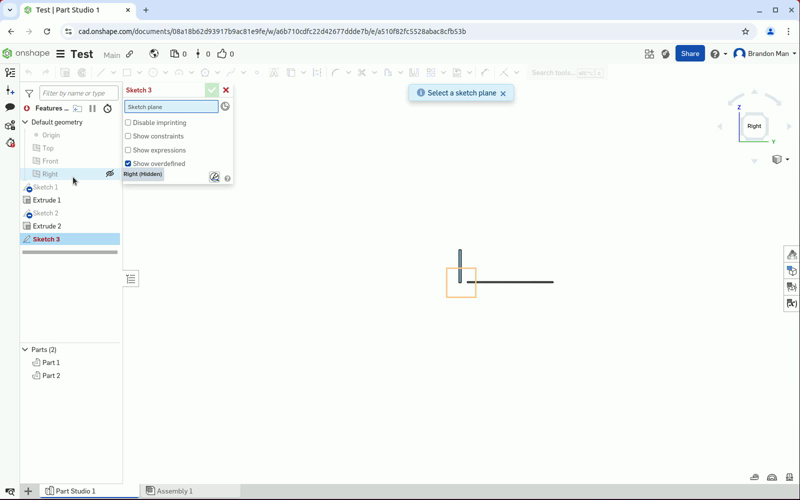
click(73, 176)
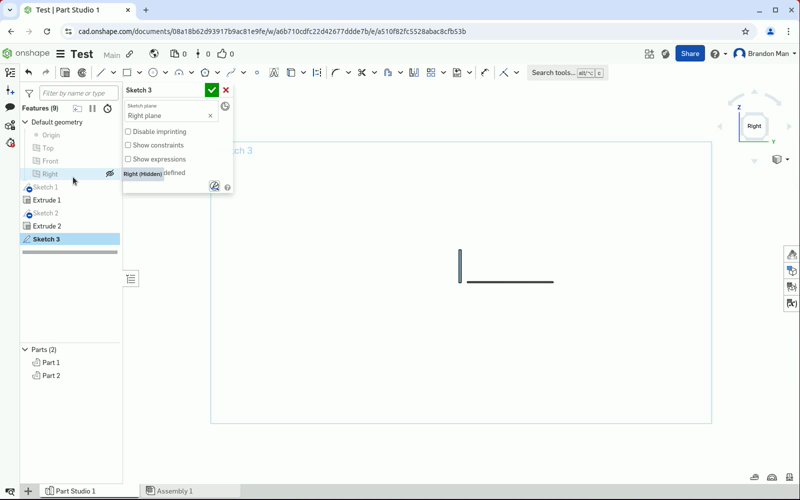
mouse_move(73, 352)
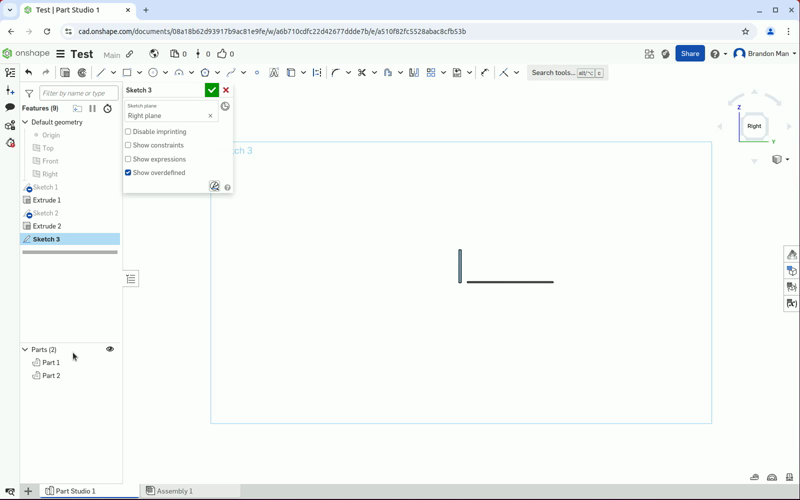
key(y)
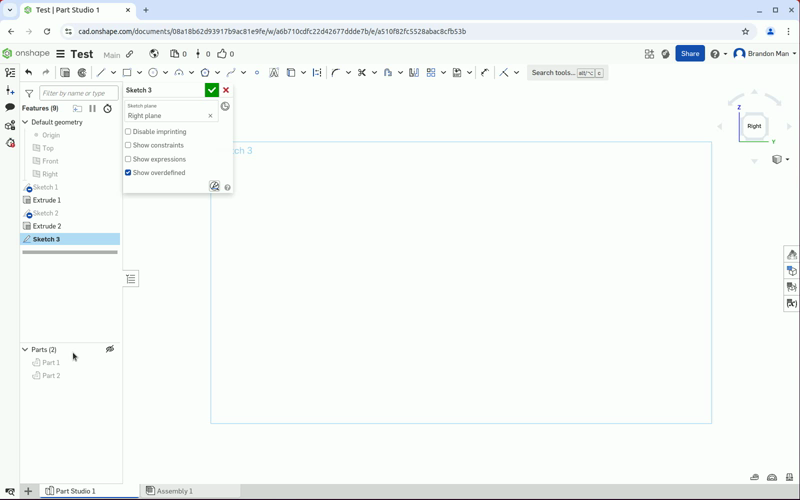
key(l)
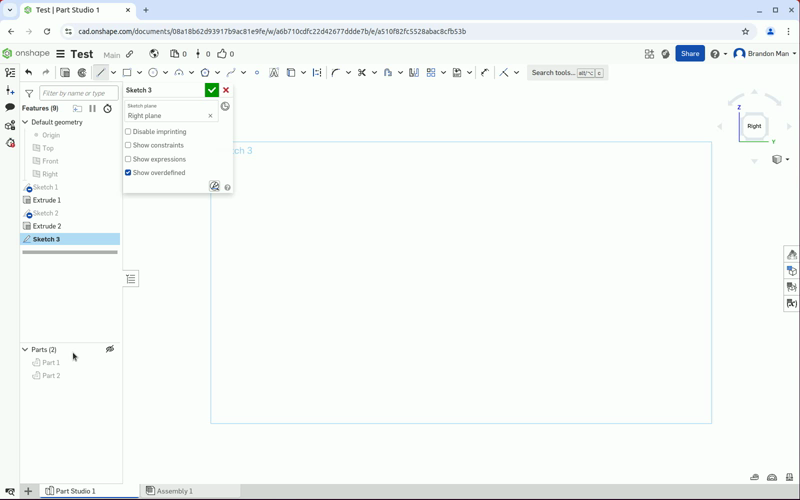
key_down(shift)
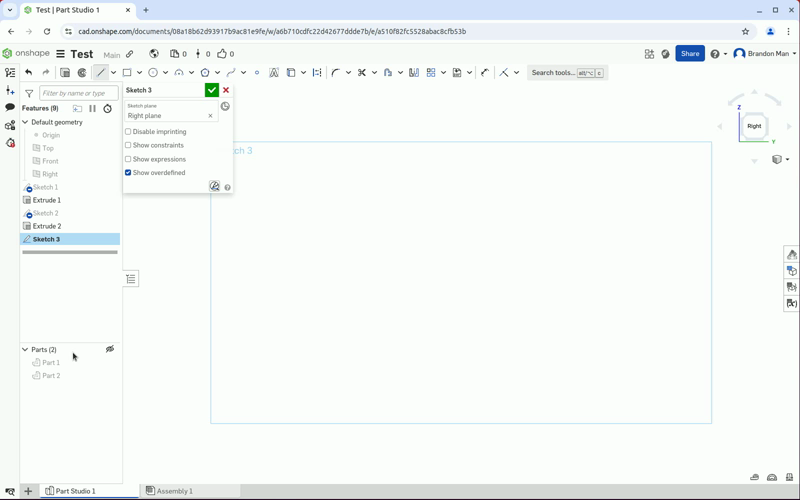
mouse_move(460, 282)
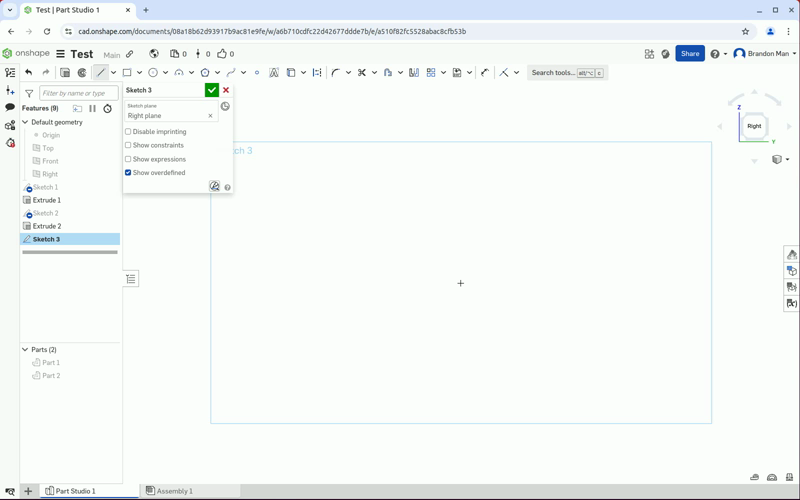
click(460, 282)
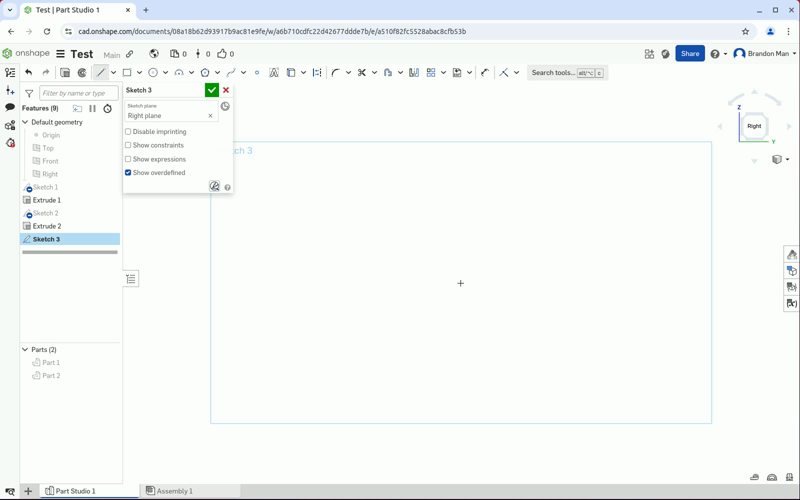
key_up(shift)
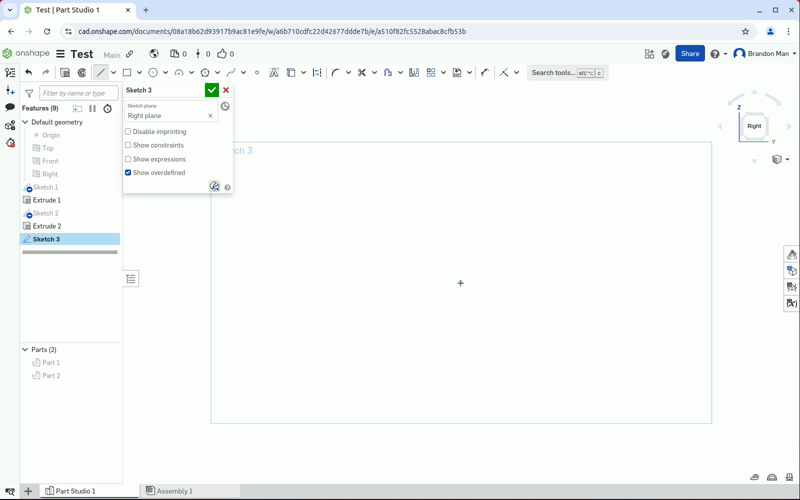
key_down(shift)
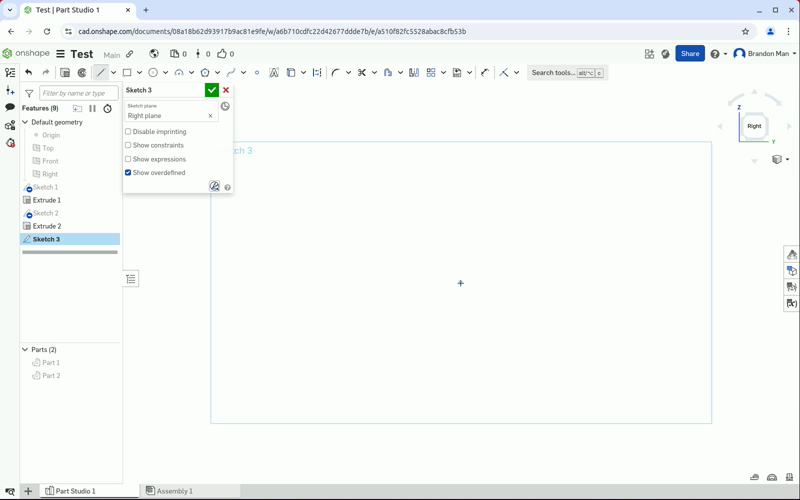
mouse_move(547, 282)
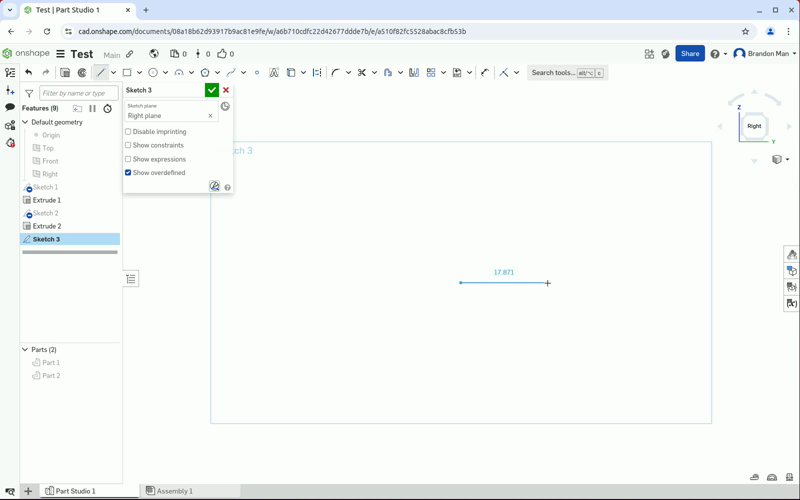
click(547, 282)
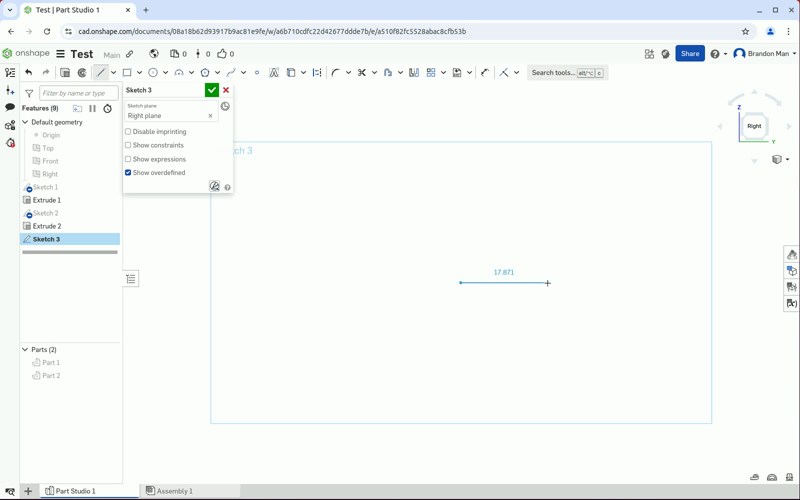
key_up(shift)
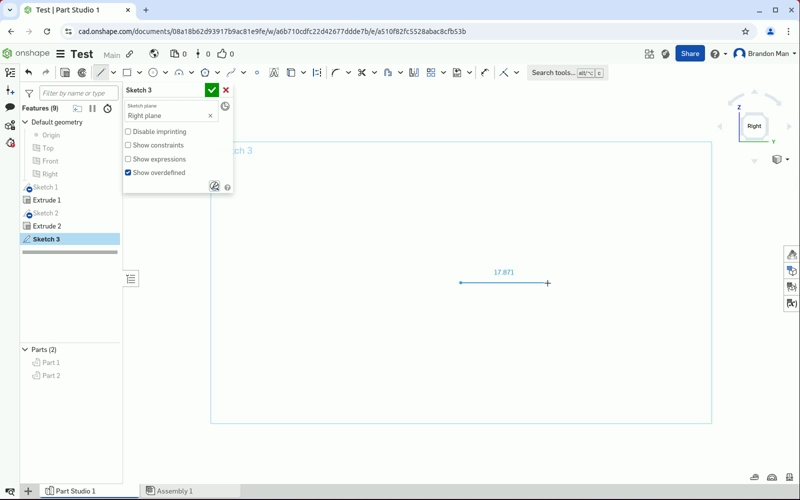
key_down(shift)
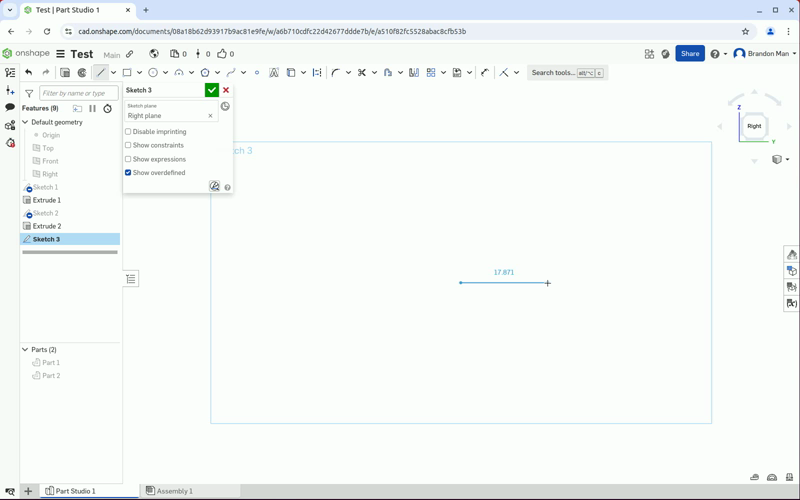
mouse_move(577, 282)
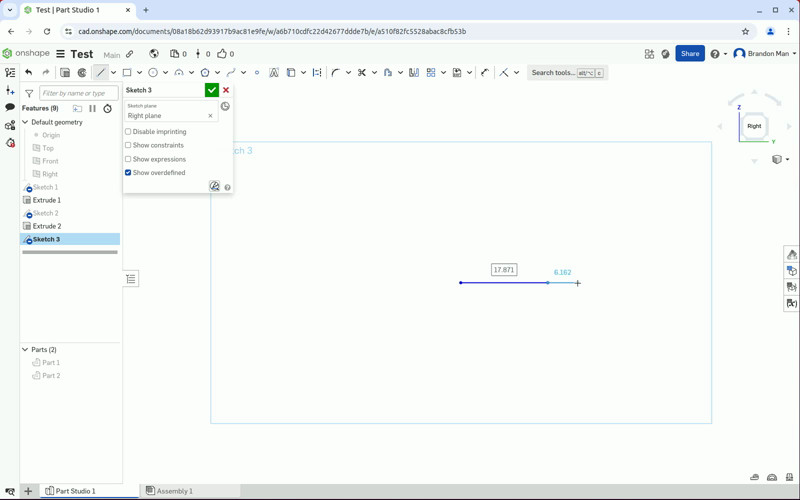
mouse_move(547, 249)
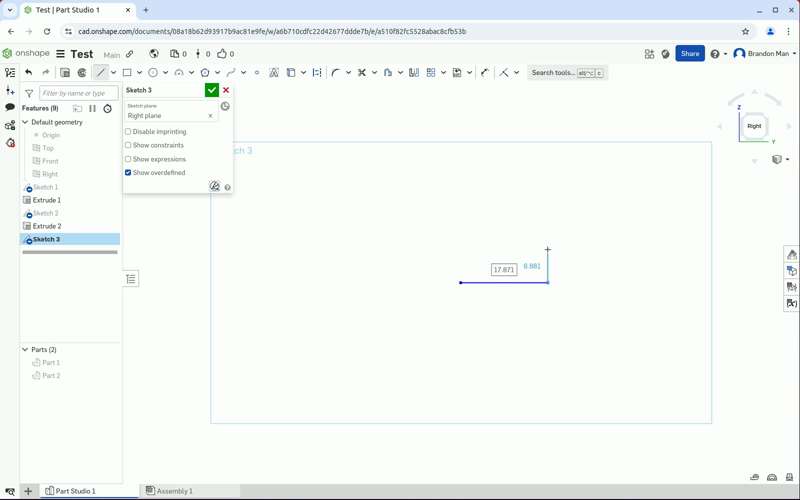
click(547, 249)
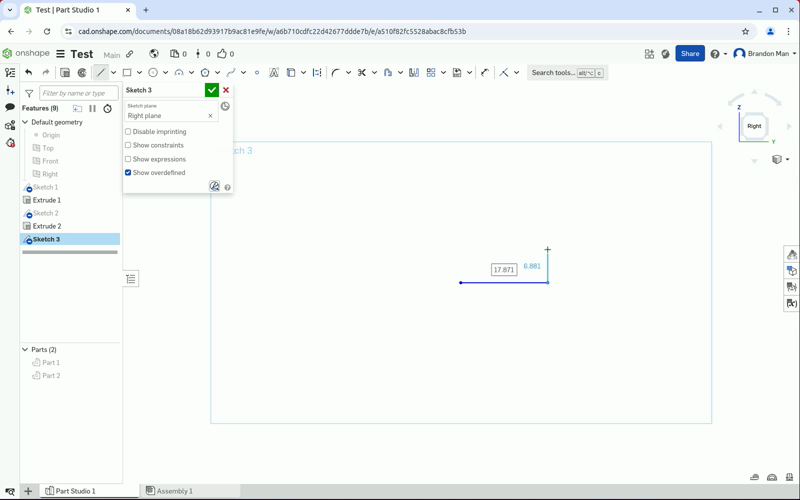
key_up(shift)
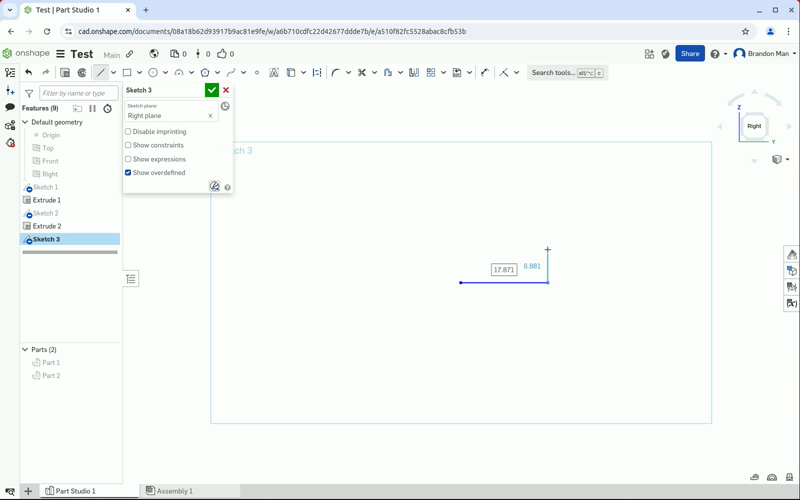
key_down(shift)
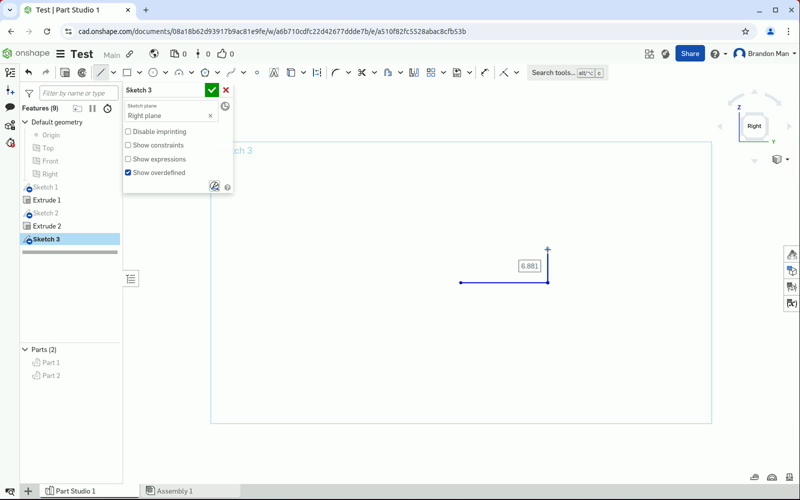
mouse_move(460, 249)
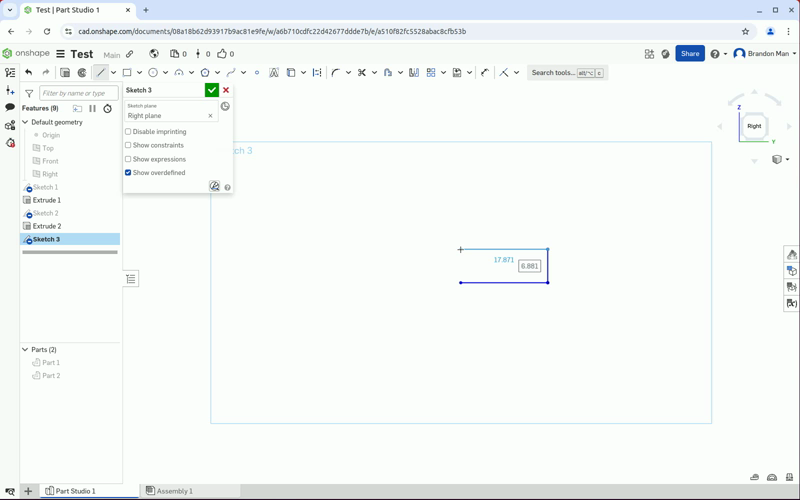
click(460, 249)
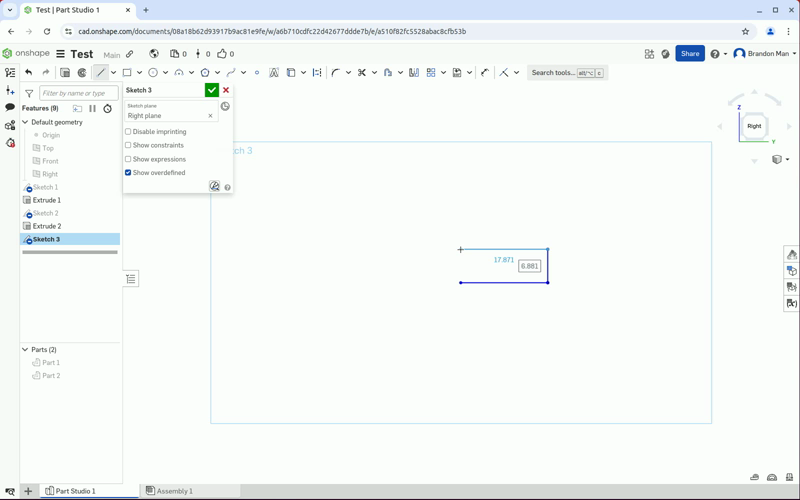
key_up(shift)
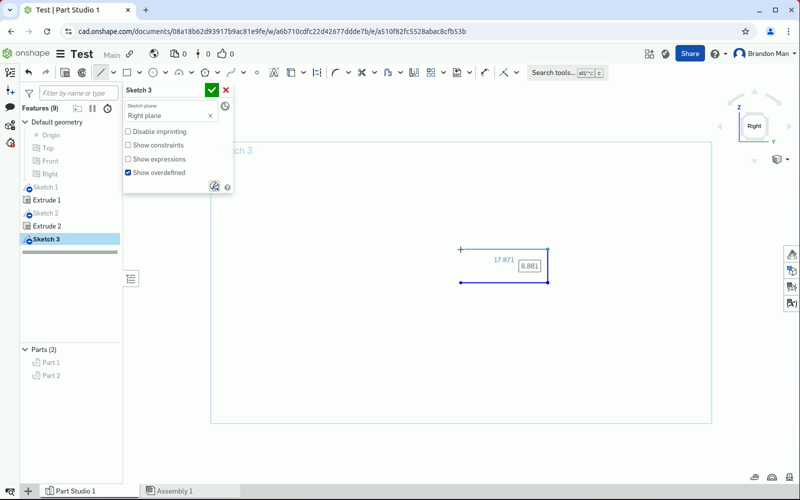
mouse_move(490, 249)
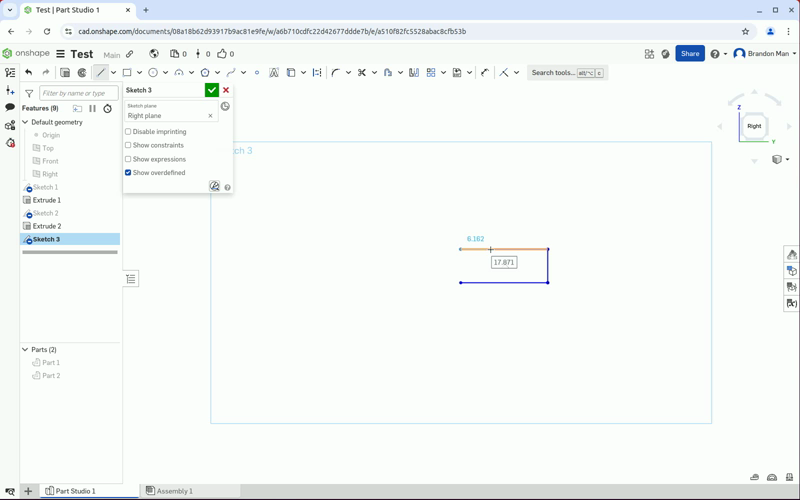
key_down(shift)
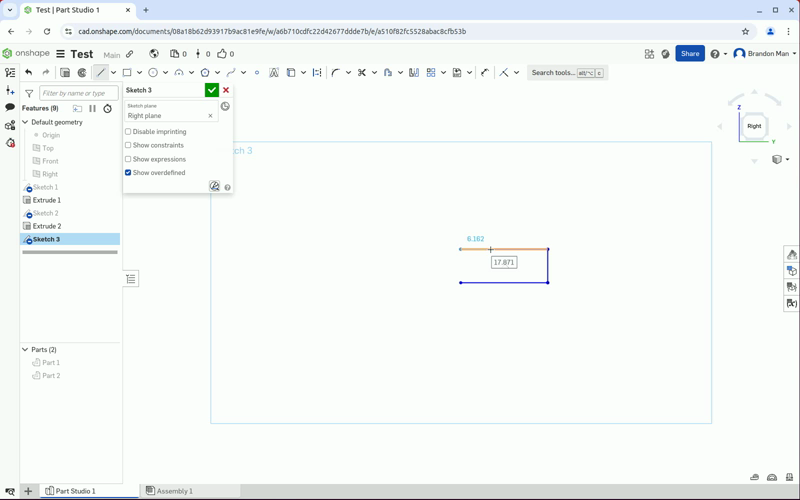
mouse_move(460, 282)
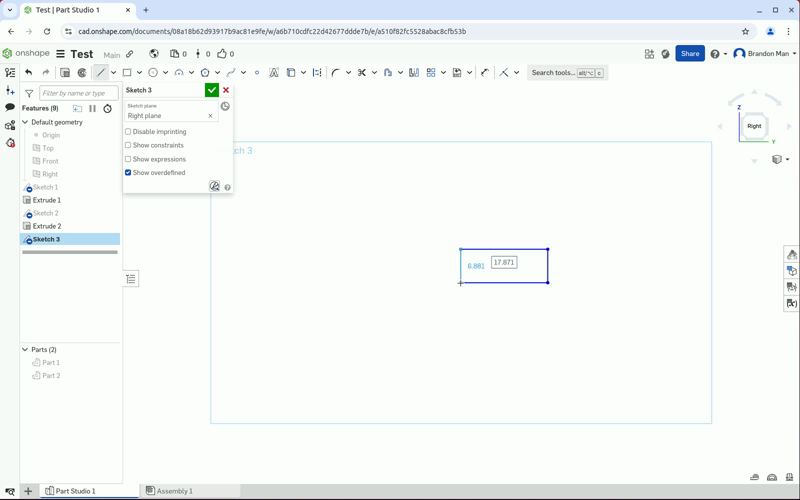
key_up(shift)
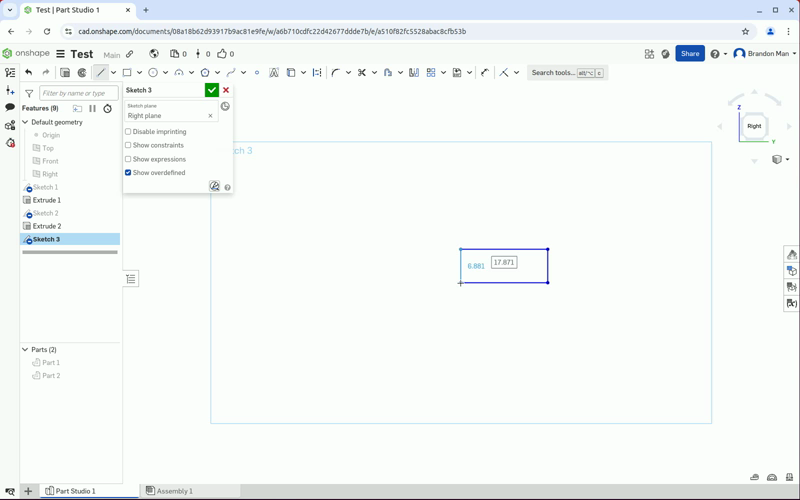
click(460, 282)
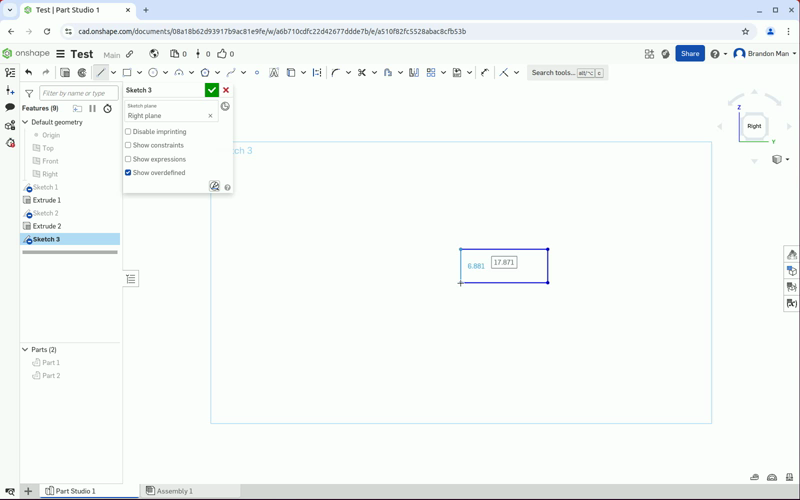
key(esc)
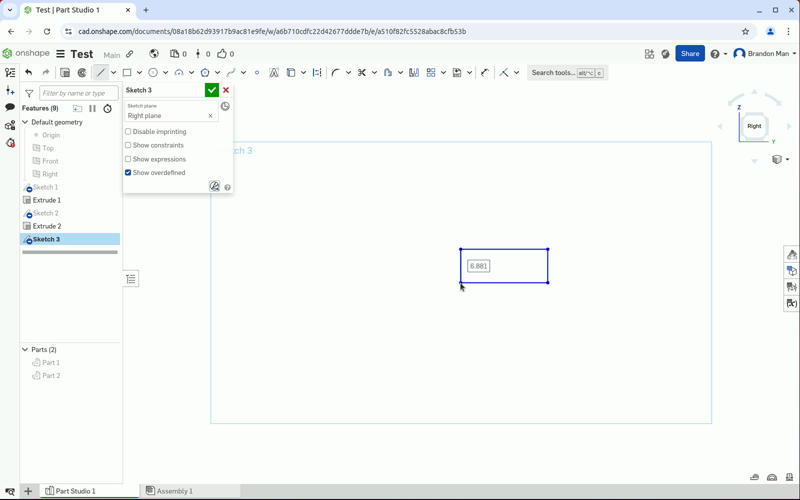
mouse_move(539, 261)
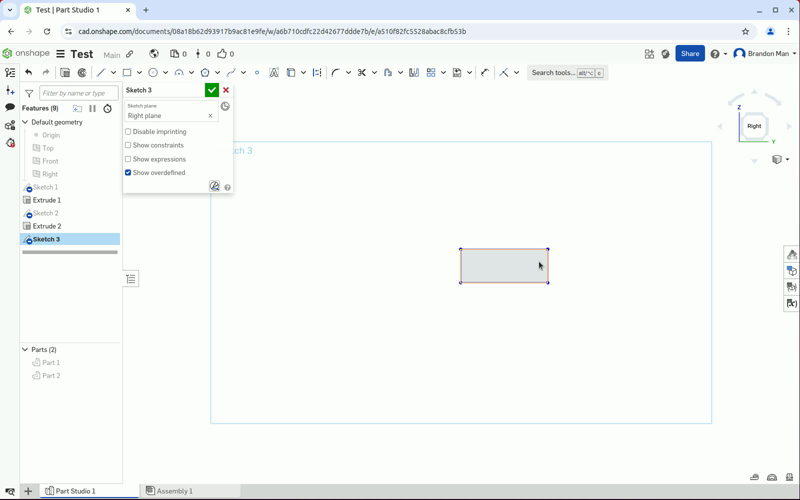
click(539, 261)
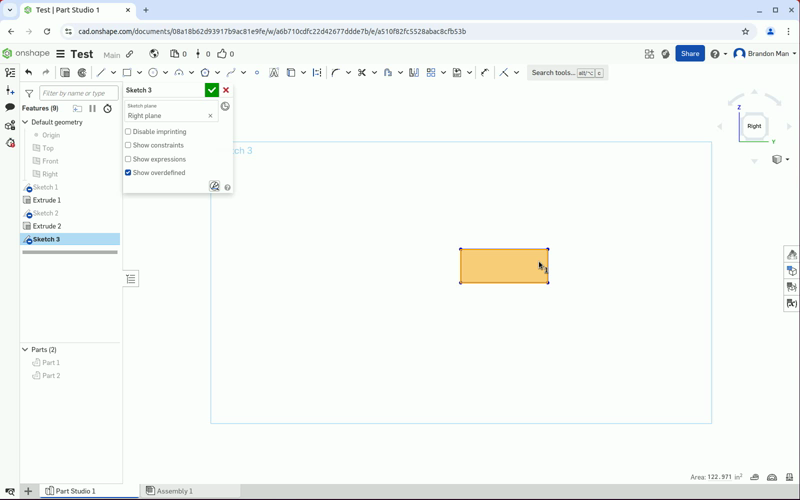
mouse_move(73, 352)
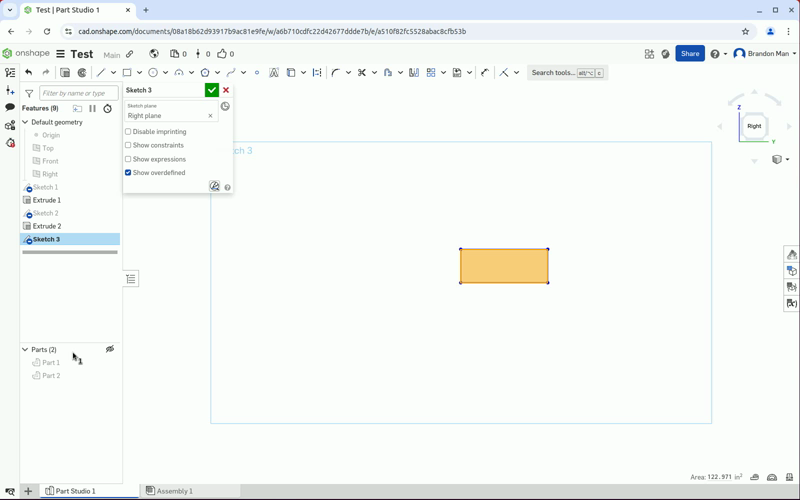
key(shift+y)
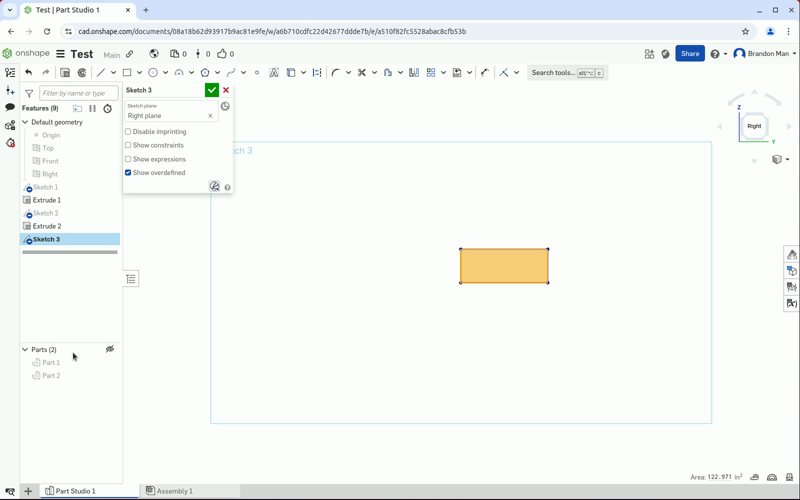
key(shift+e)
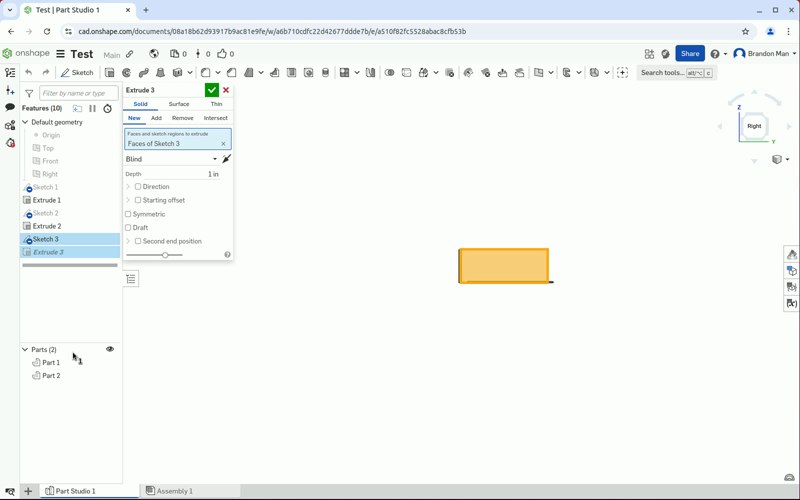
mouse_move(143, 106)
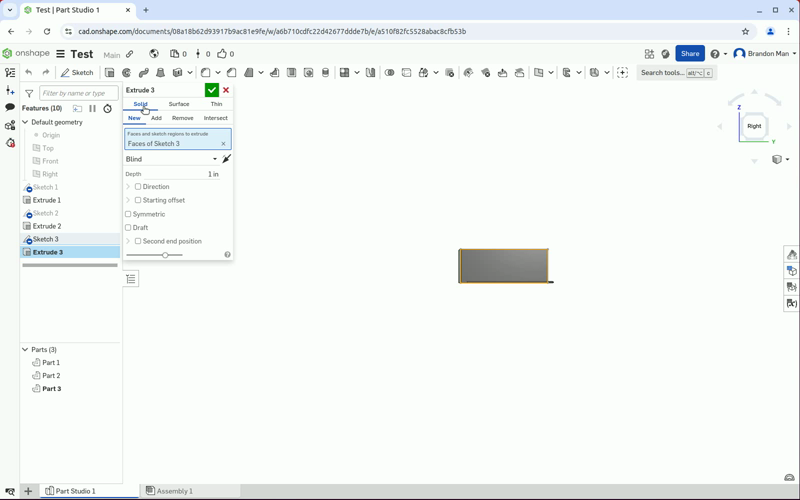
click(143, 106)
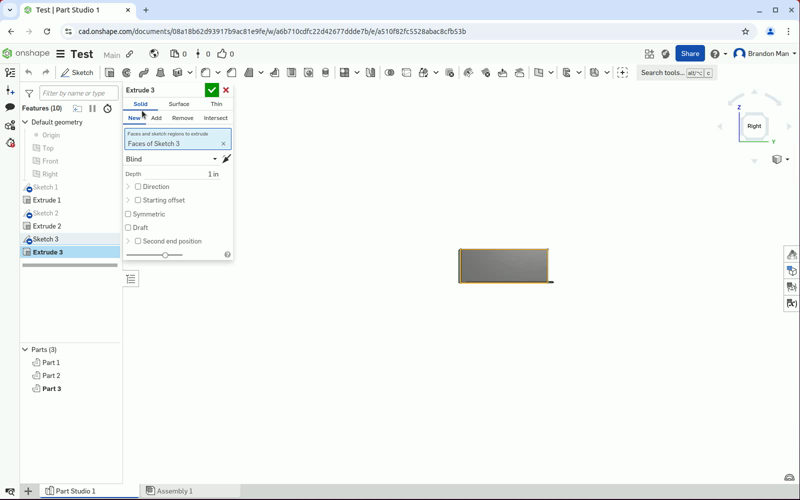
mouse_move(137, 120)
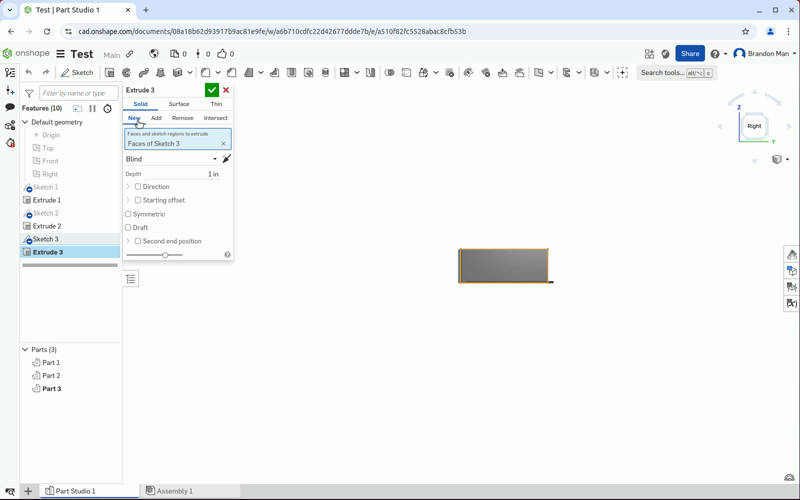
click(137, 120)
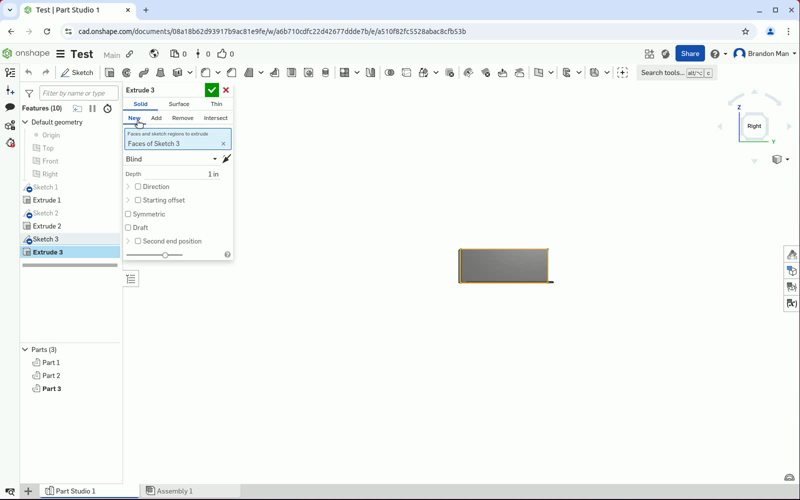
key(tab, 4)
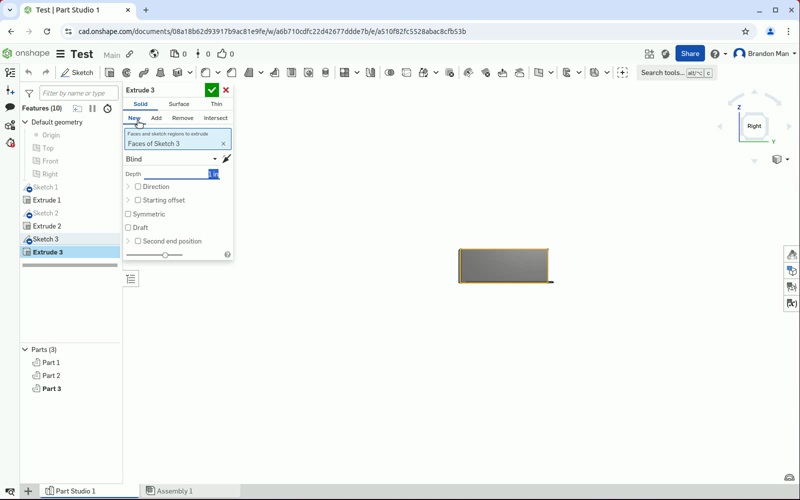
text(0.241)
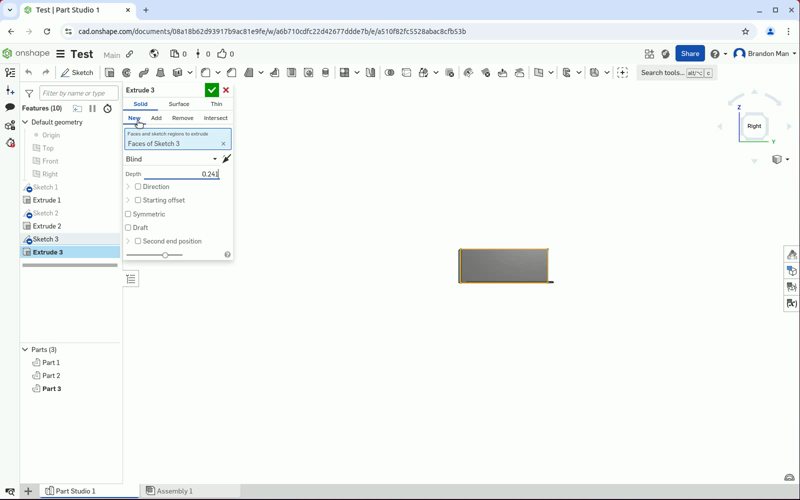
key(enter)
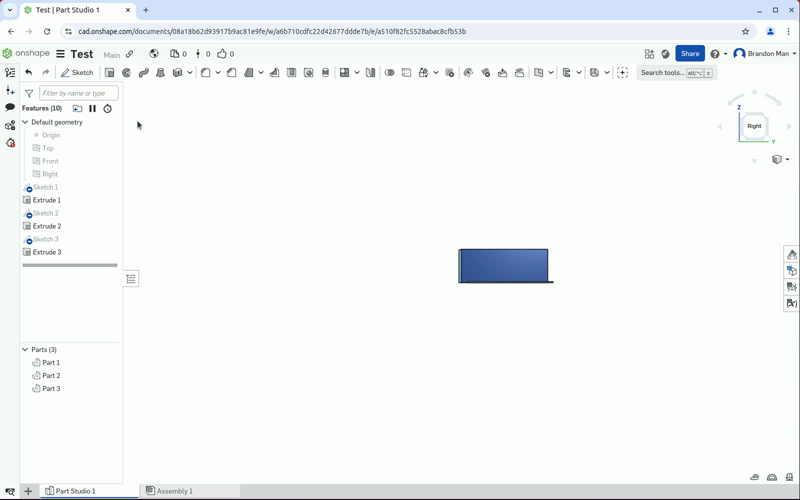
key(shift+h)
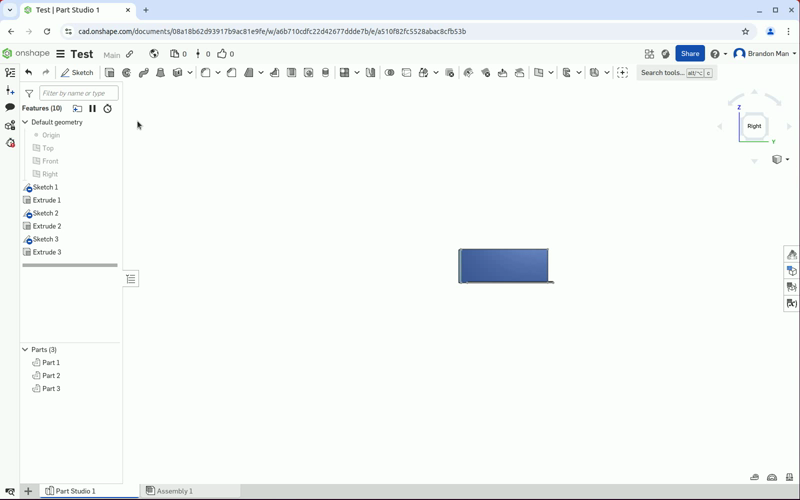
key(shift+h)
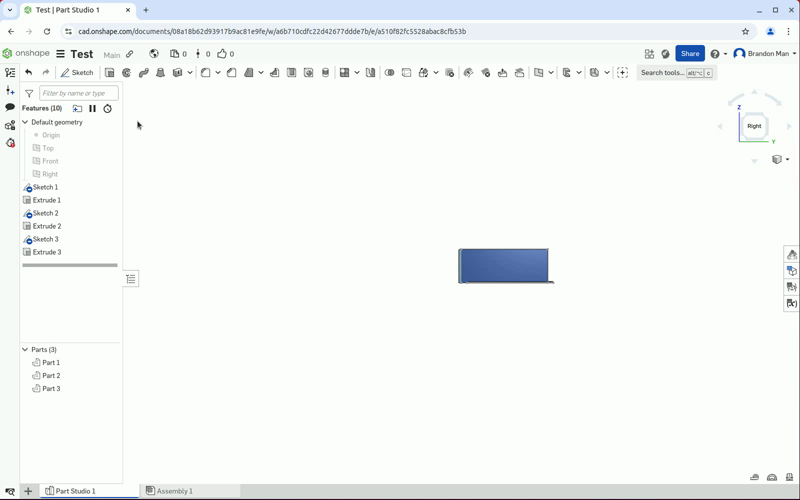
key(shift+7)
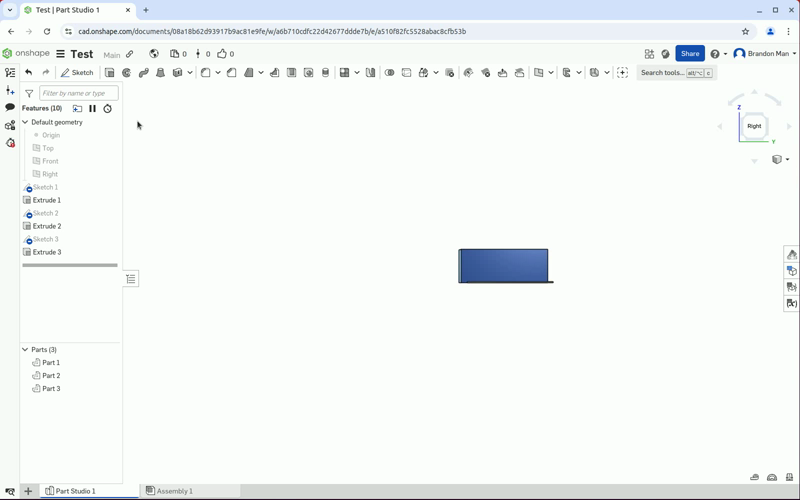
key(right, 2)
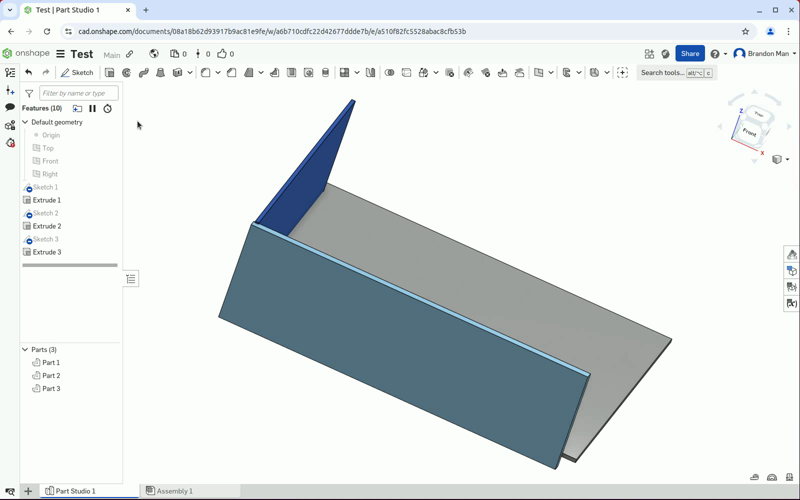
key(down, 2)
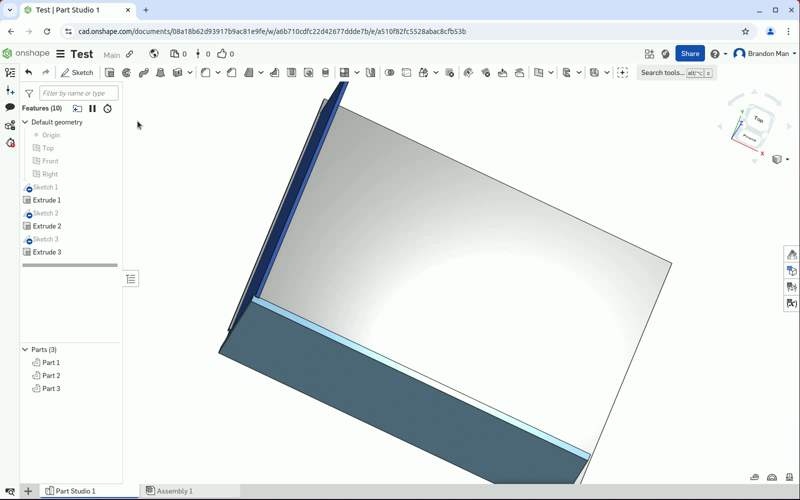
key(up, 2)
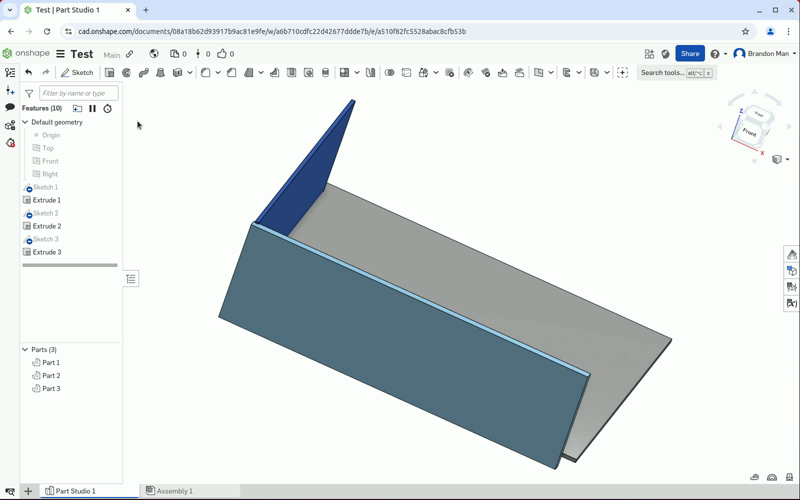
key(left, 2)
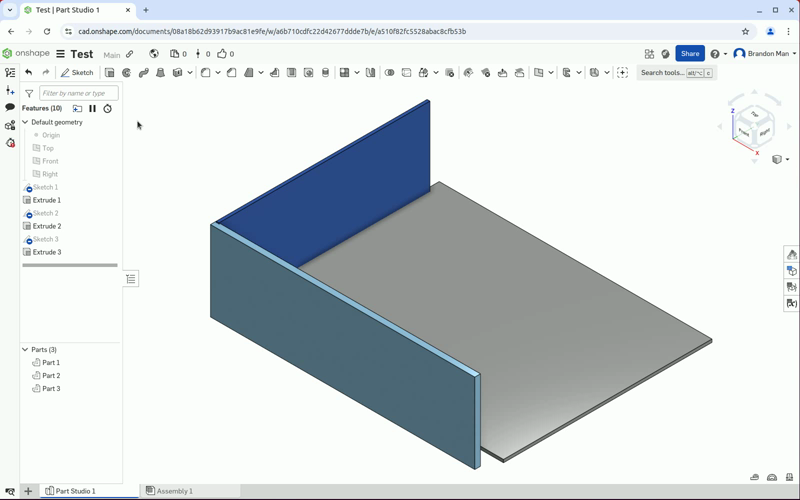
mouse_move(73, 189)
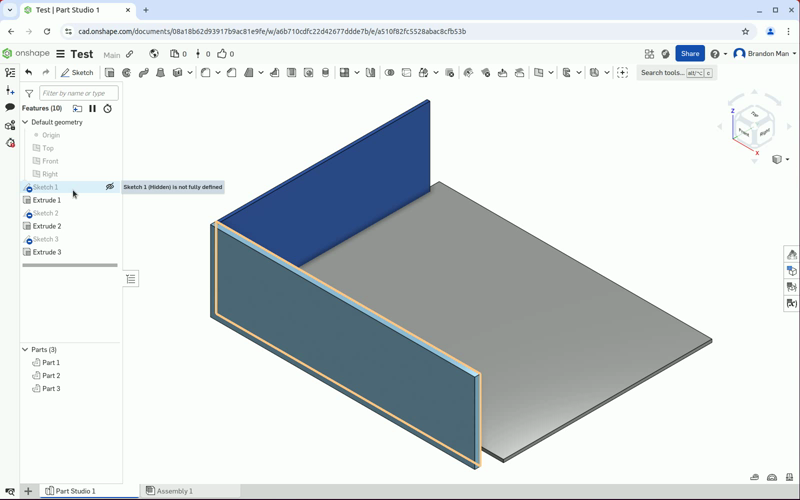
click(73, 189)